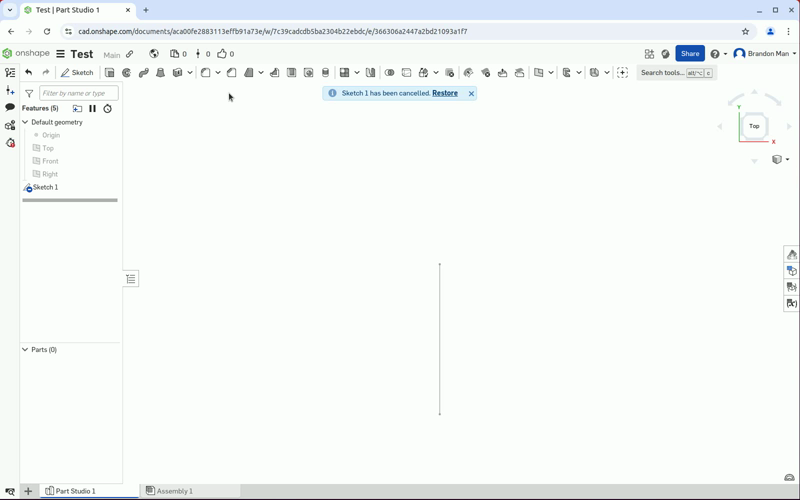
key(shift+h)
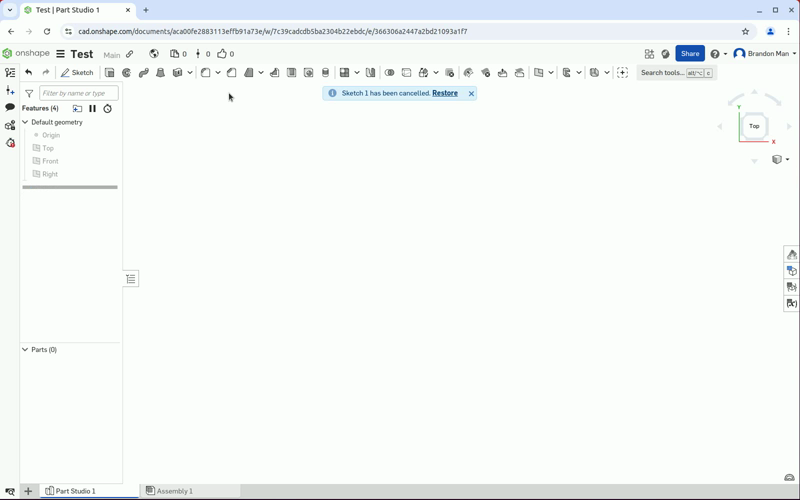
key(shift+s)
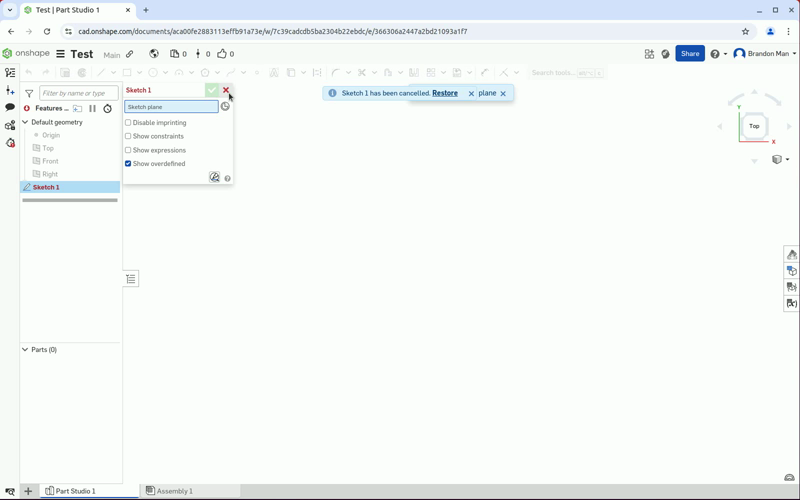
mouse_move(73, 150)
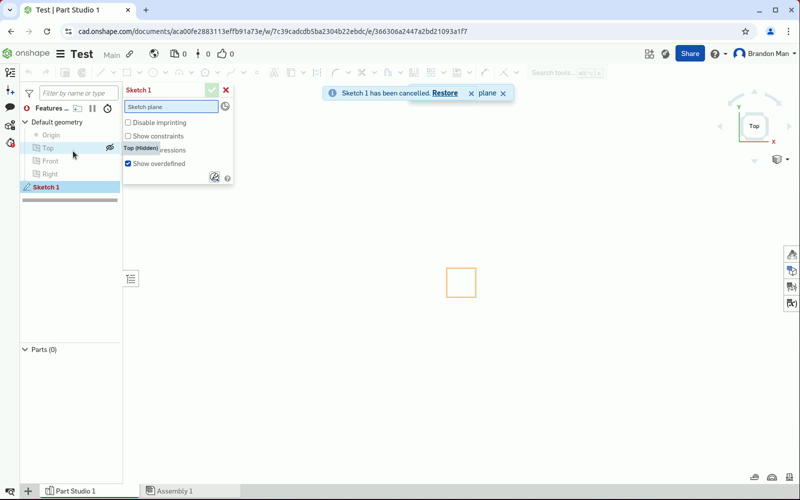
click(73, 150)
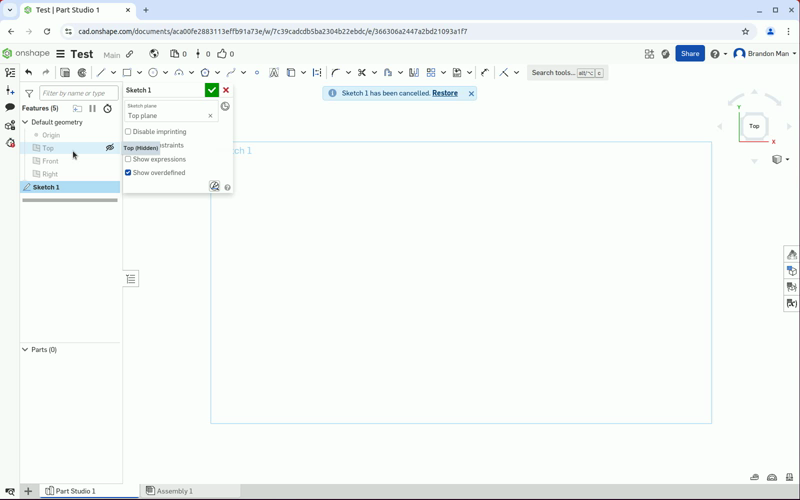
mouse_move(73, 352)
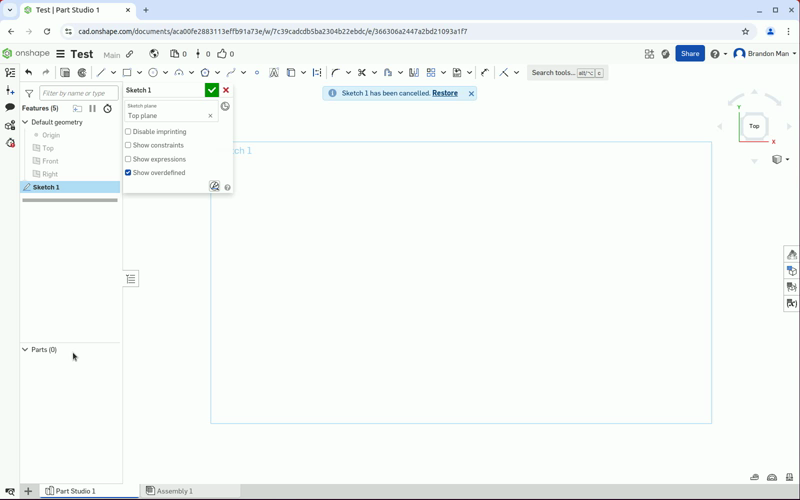
key(y)
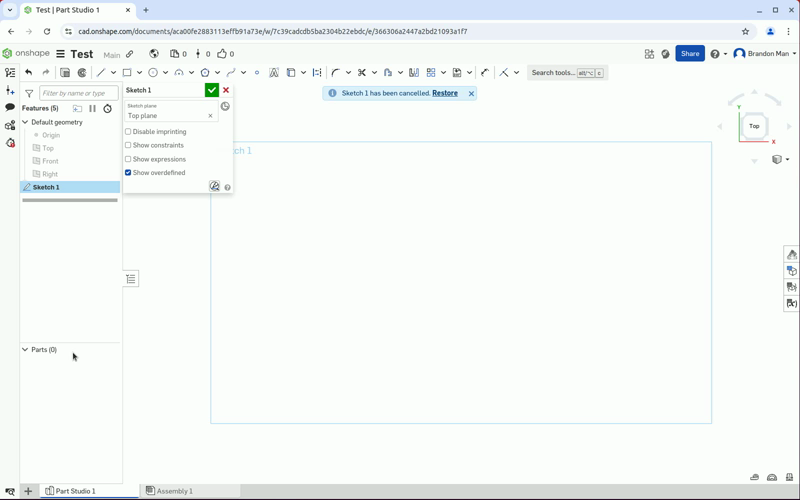
key(l)
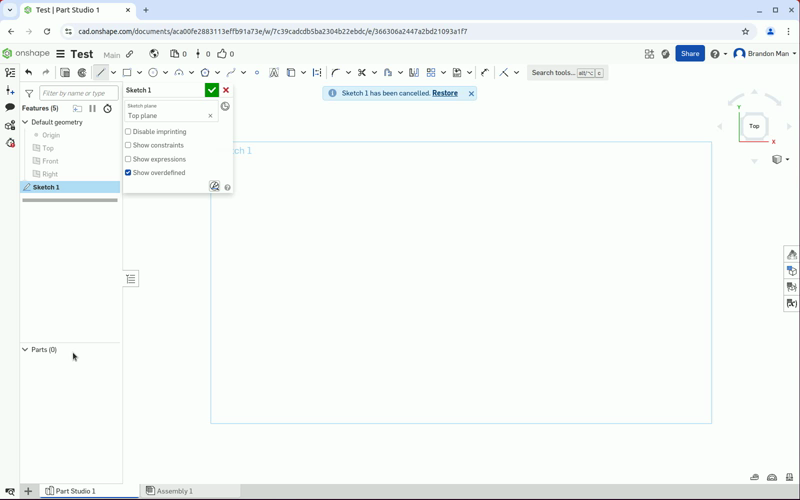
key_down(shift)
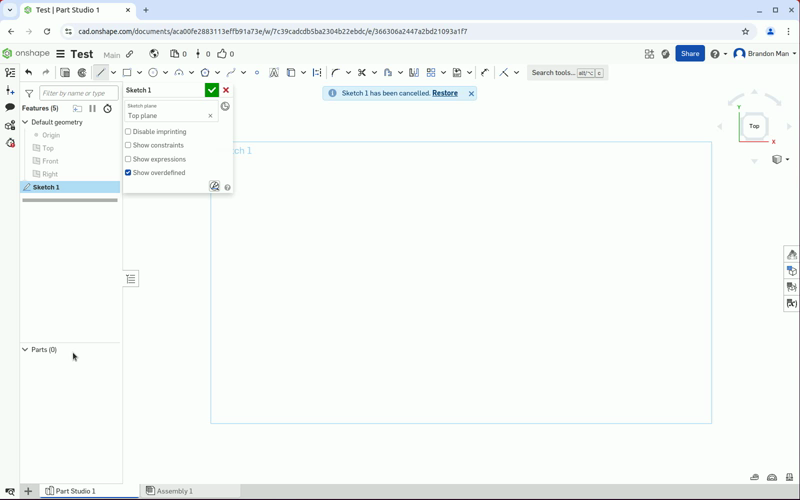
mouse_move(441, 337)
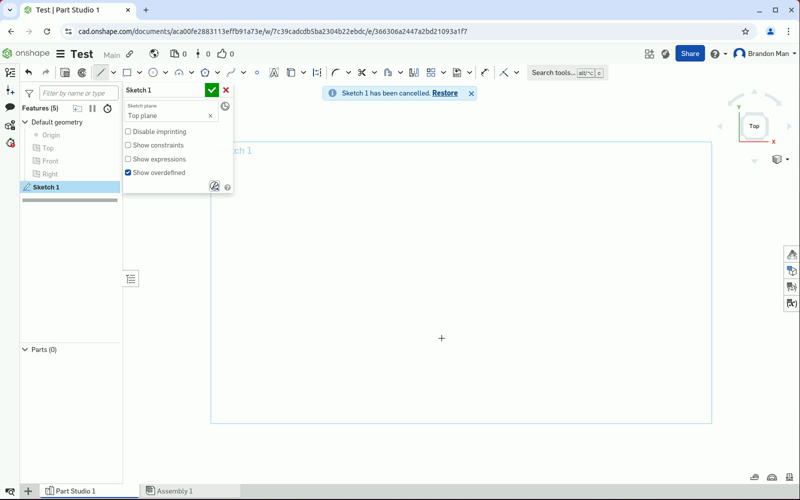
click(441, 337)
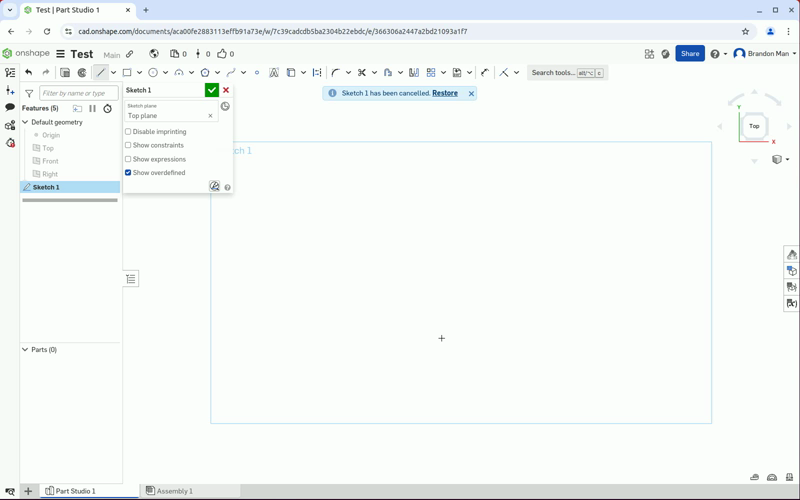
key_up(shift)
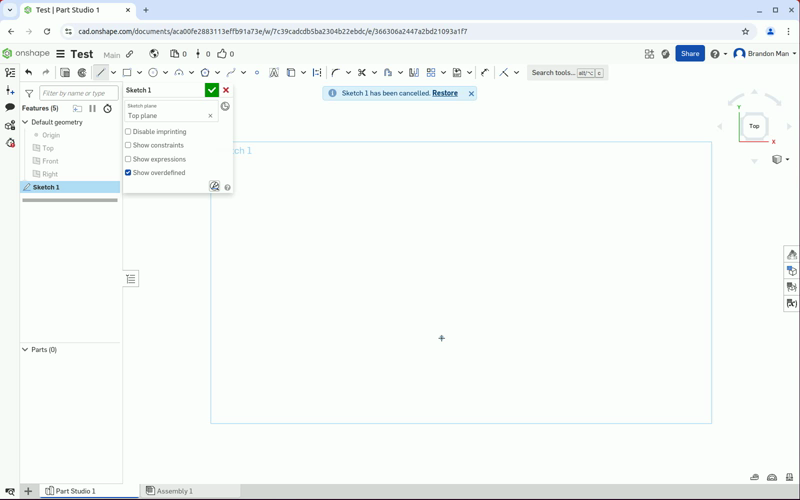
key_down(shift)
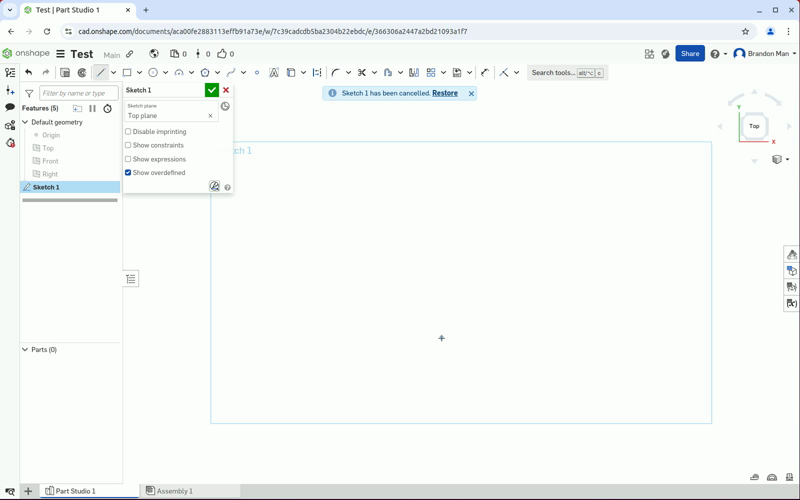
mouse_move(471, 337)
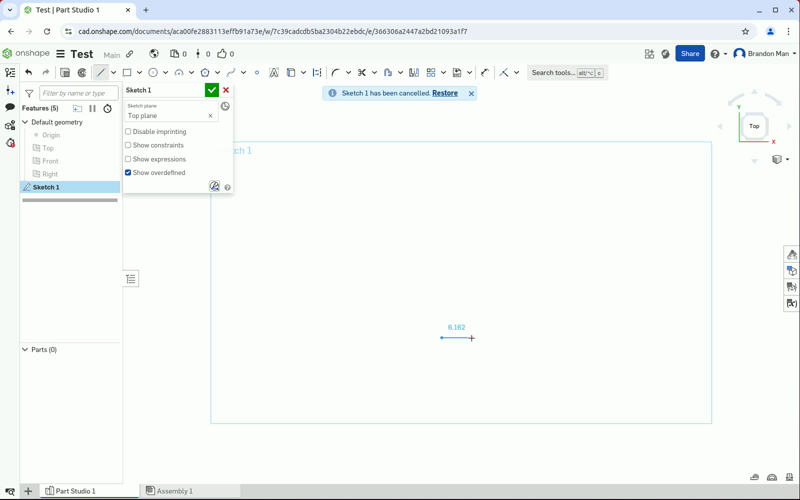
mouse_move(478, 337)
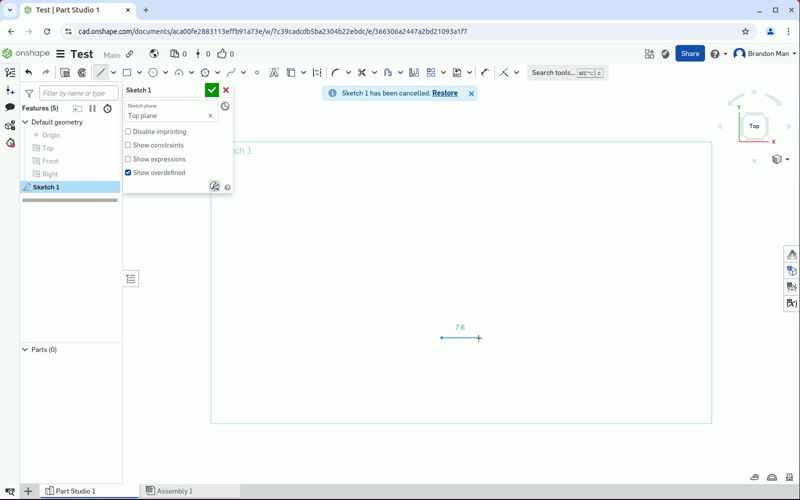
click(478, 337)
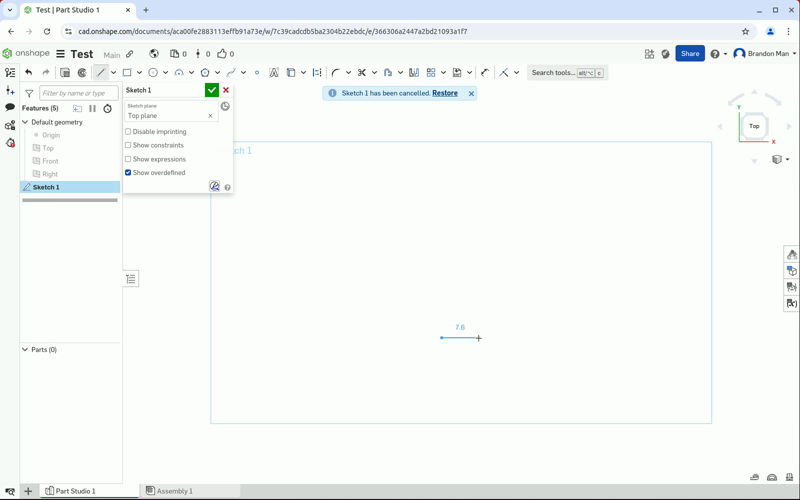
key_up(shift)
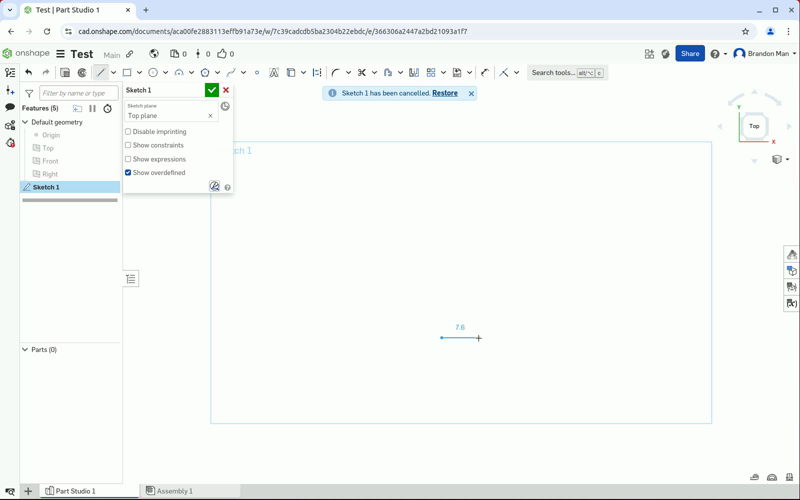
key_down(shift)
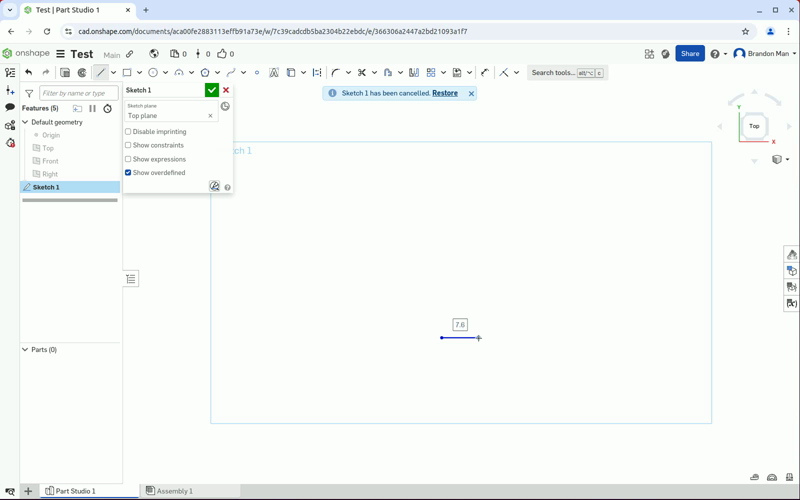
mouse_move(478, 252)
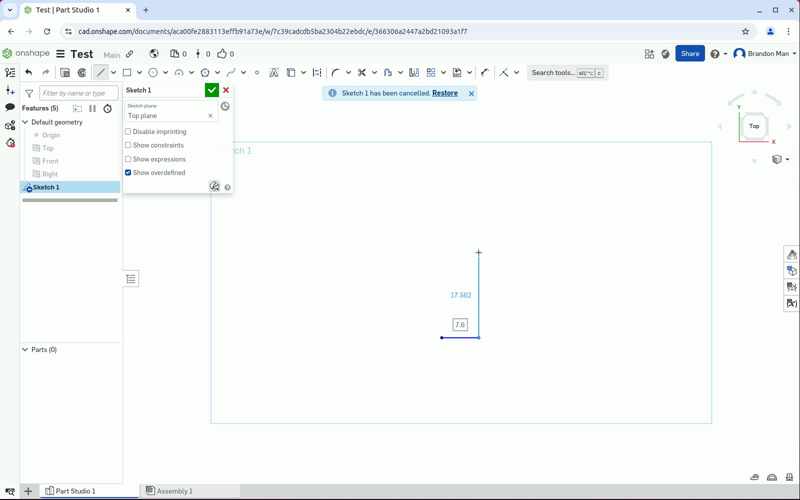
click(478, 252)
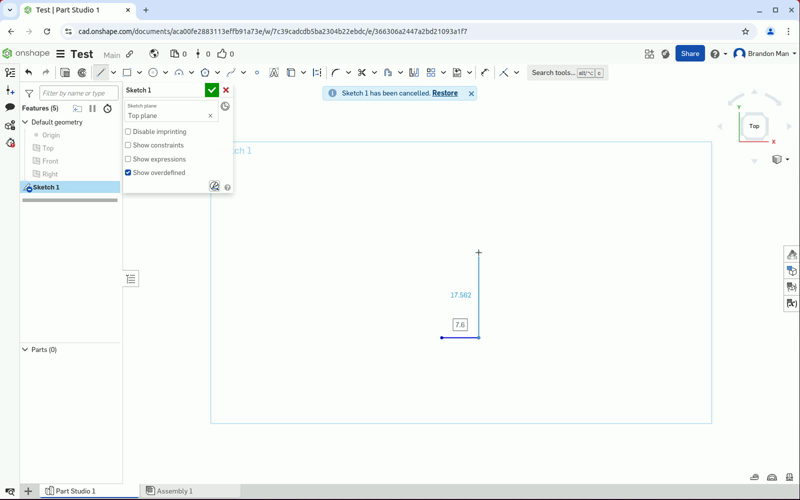
key_up(shift)
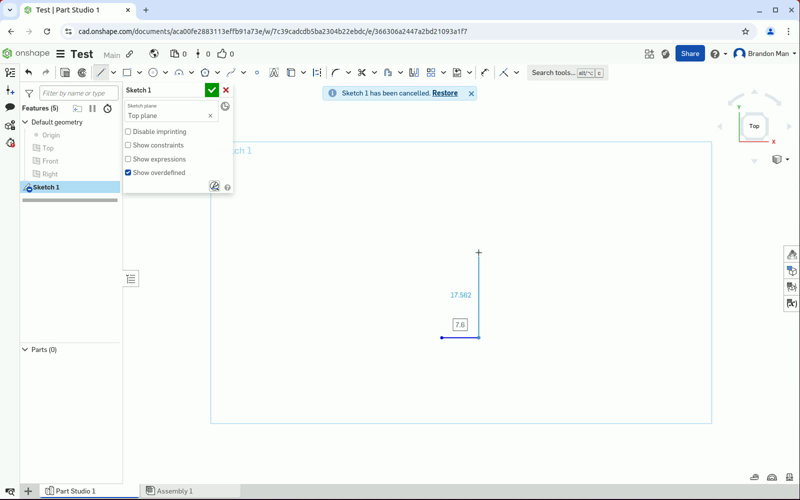
key_down(shift)
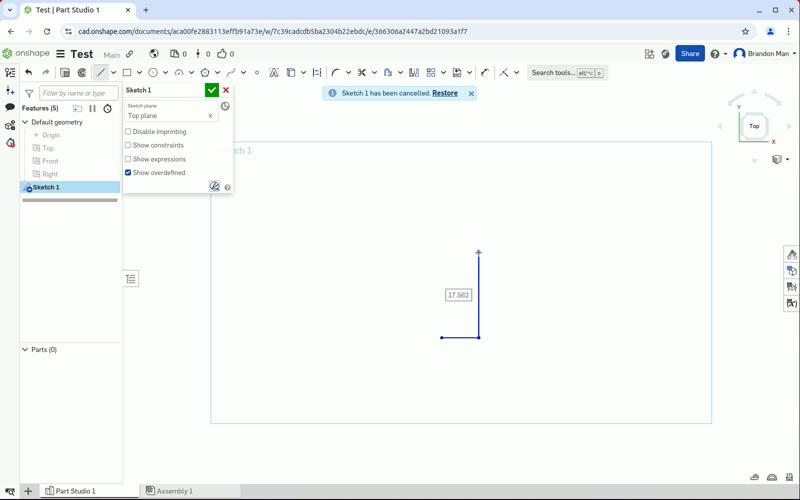
mouse_move(508, 252)
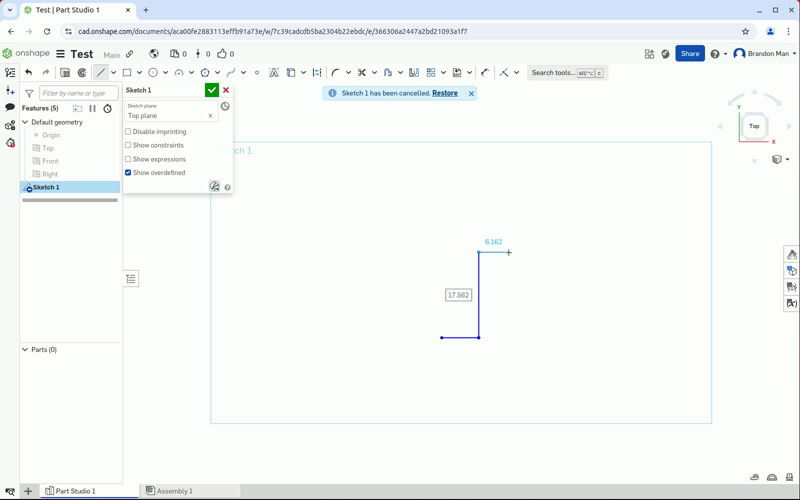
mouse_move(478, 228)
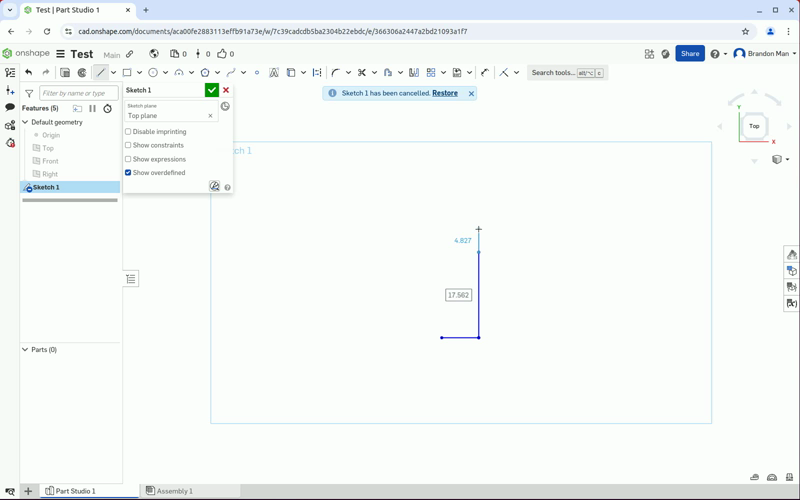
click(478, 228)
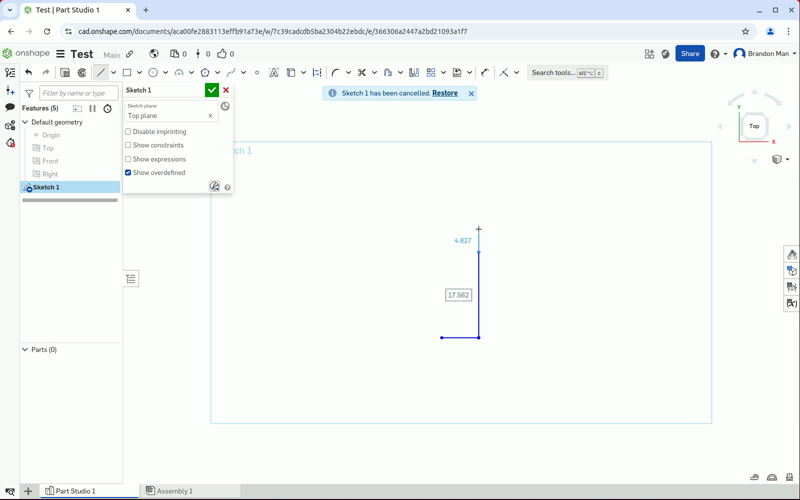
key_up(shift)
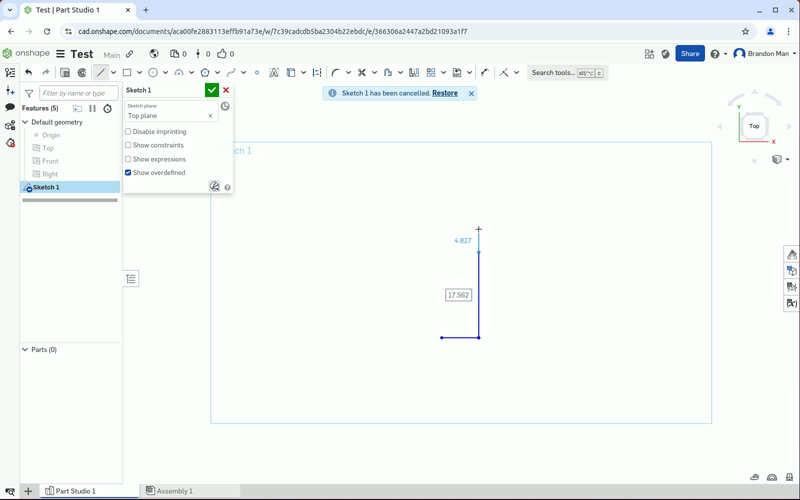
key_down(shift)
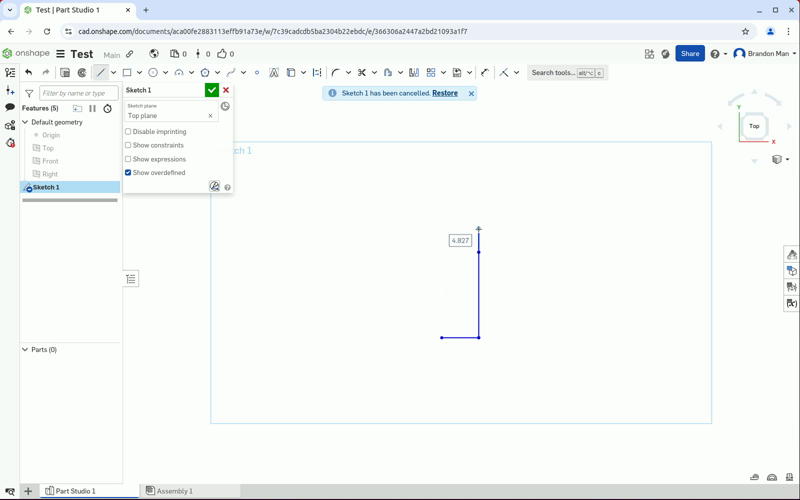
mouse_move(508, 228)
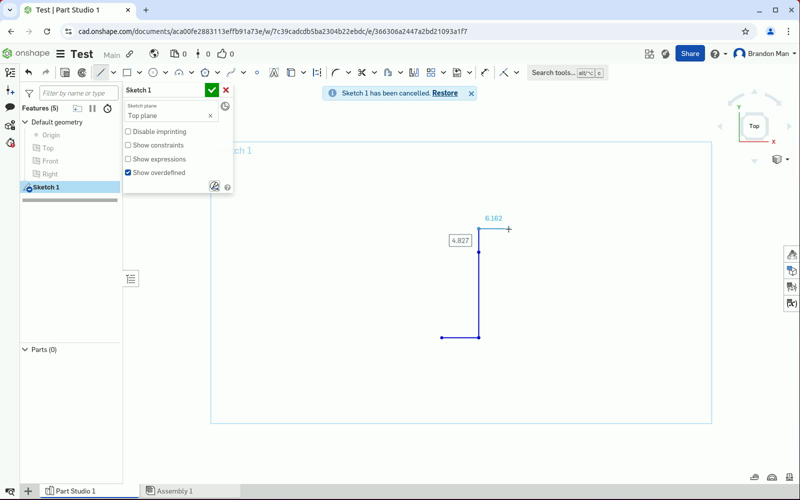
mouse_move(441, 228)
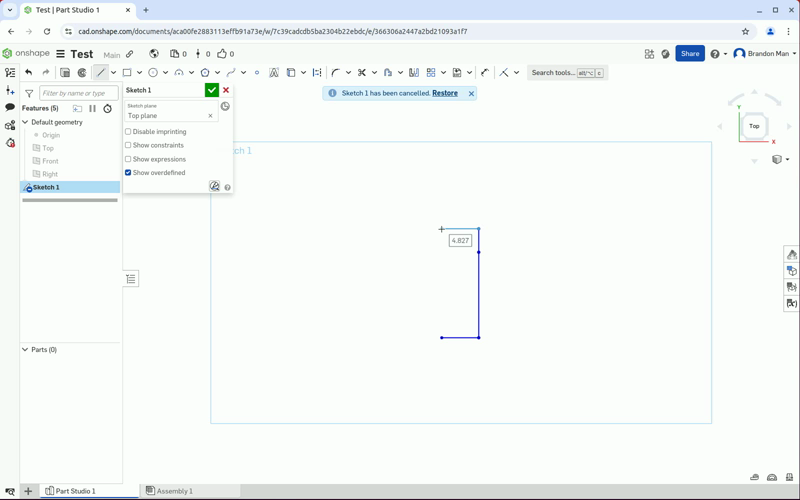
click(441, 228)
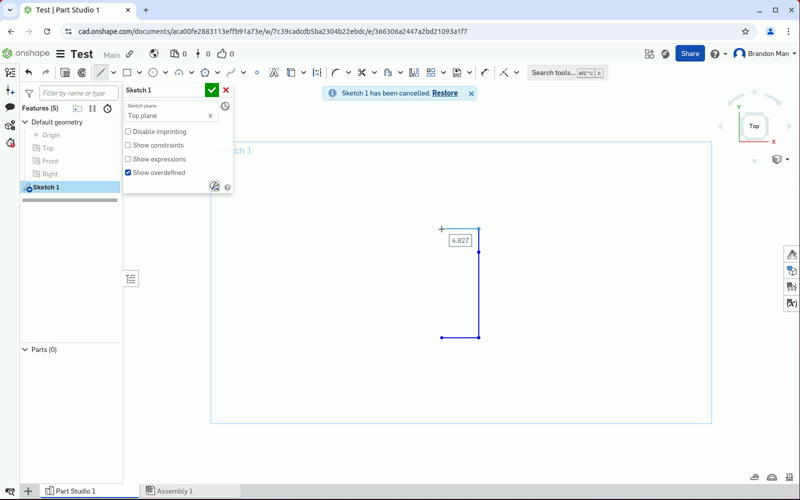
key_up(shift)
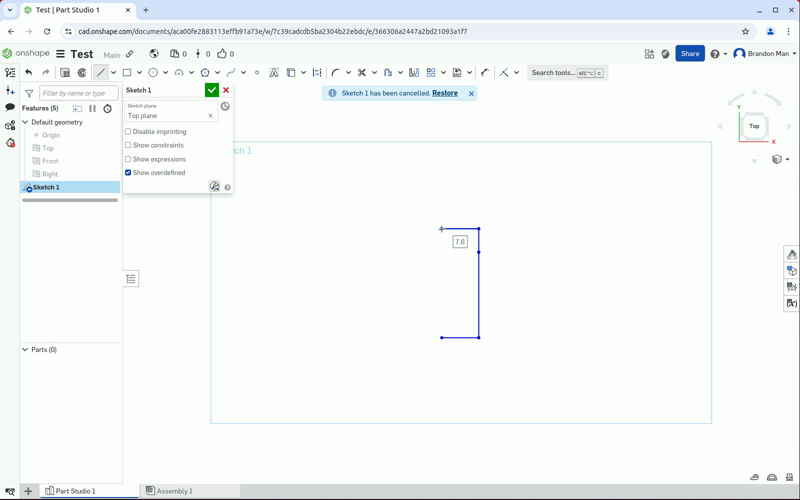
key_down(shift)
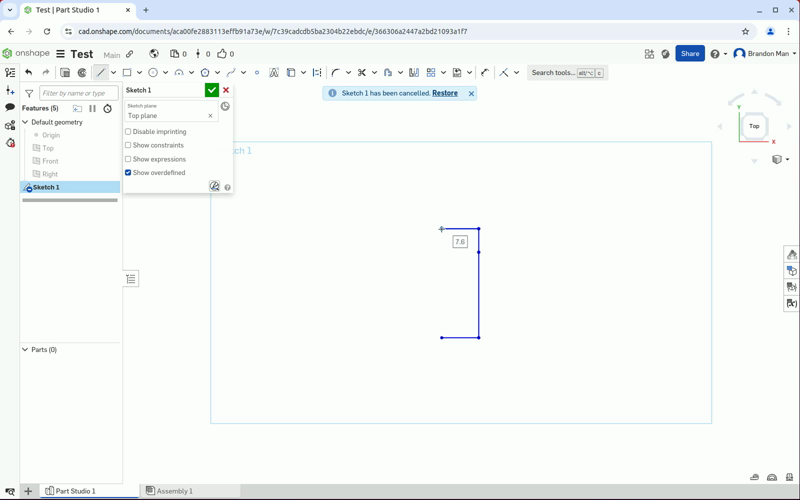
mouse_move(441, 337)
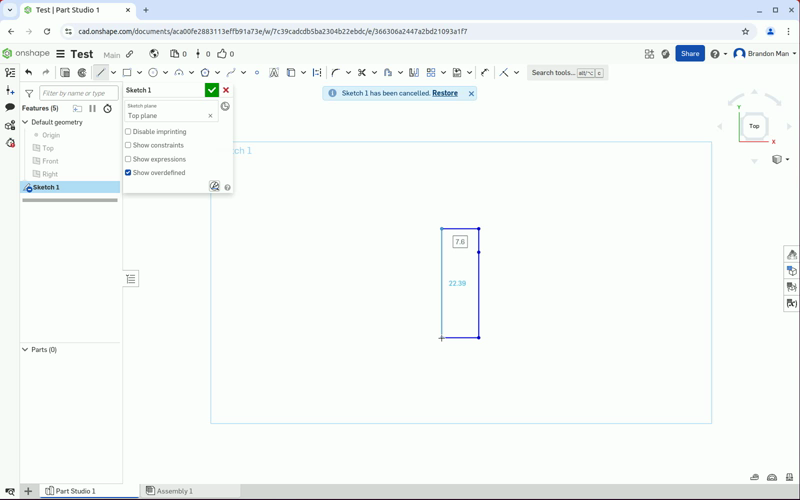
key_up(shift)
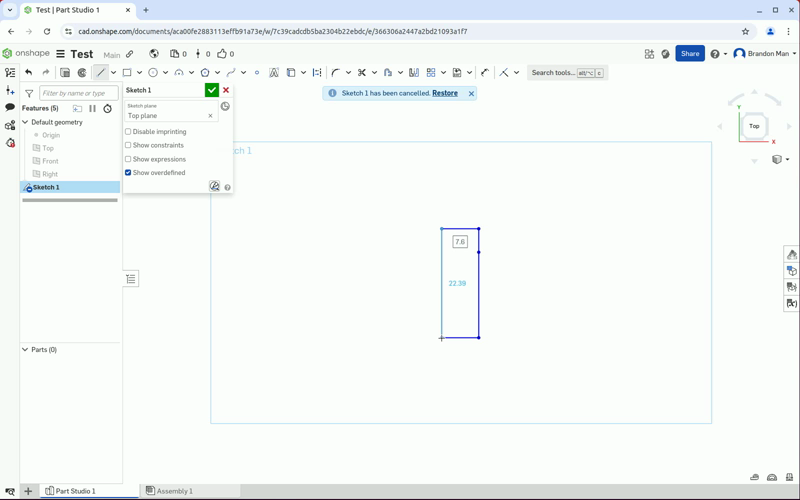
click(441, 337)
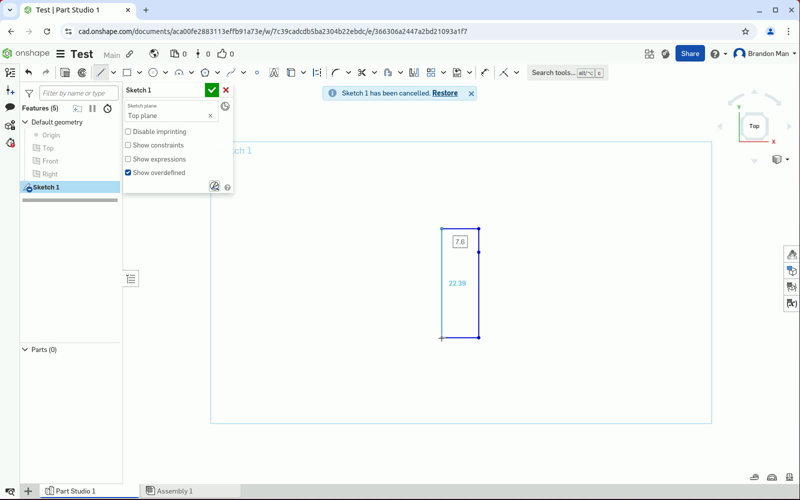
key(esc)
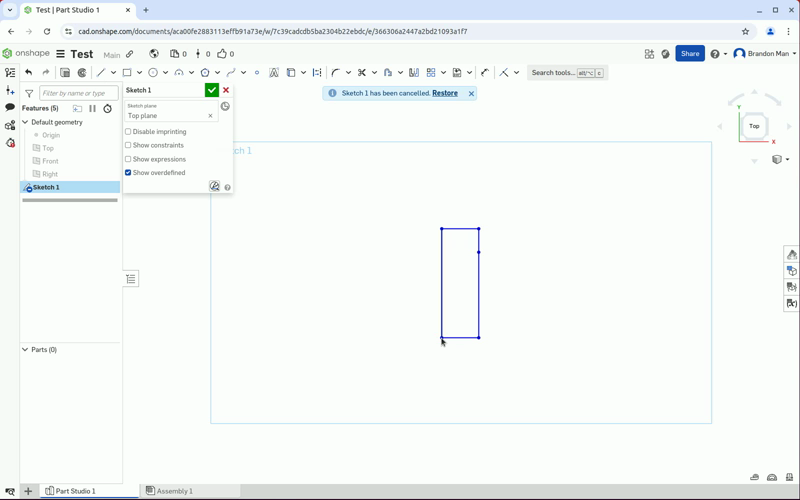
mouse_move(462, 304)
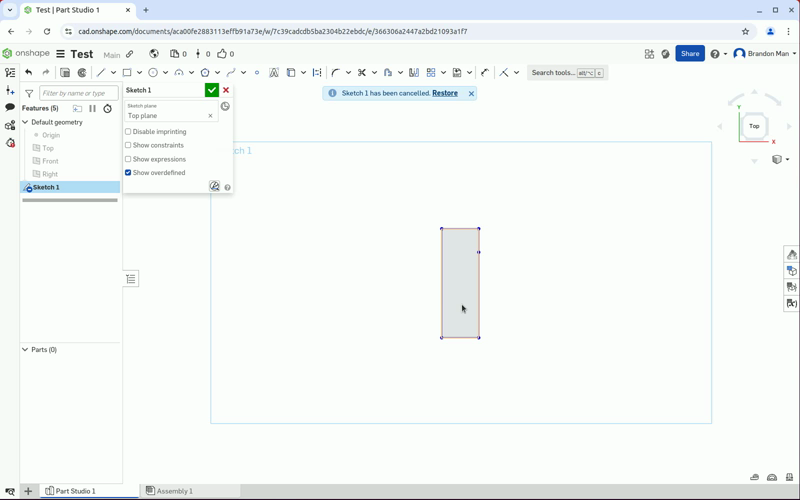
click(462, 304)
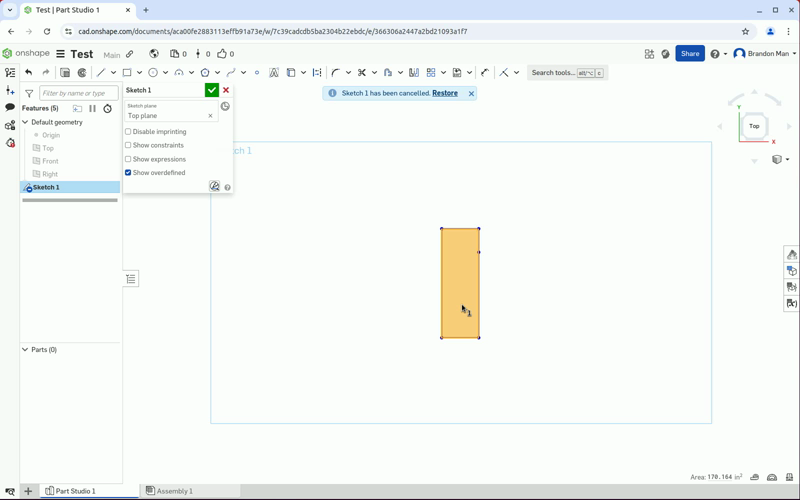
mouse_move(73, 352)
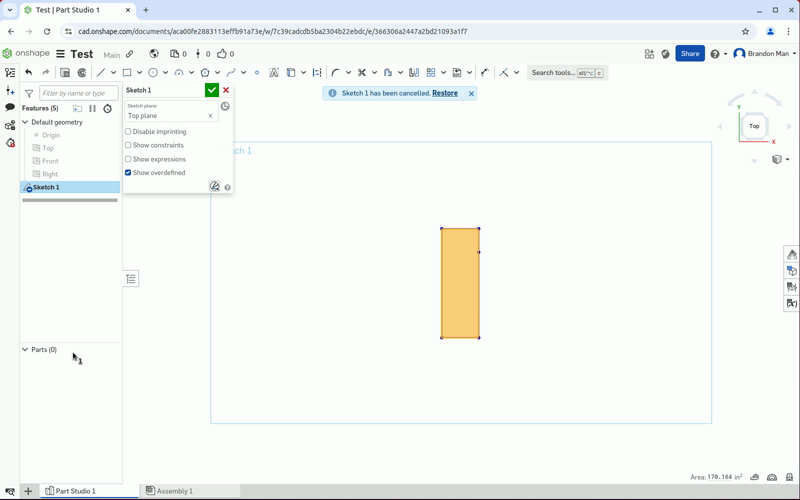
key(shift+y)
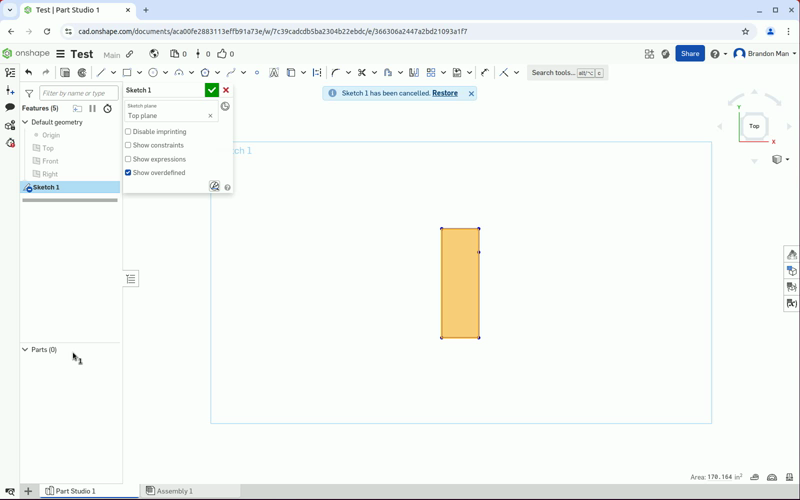
key(shift+e)
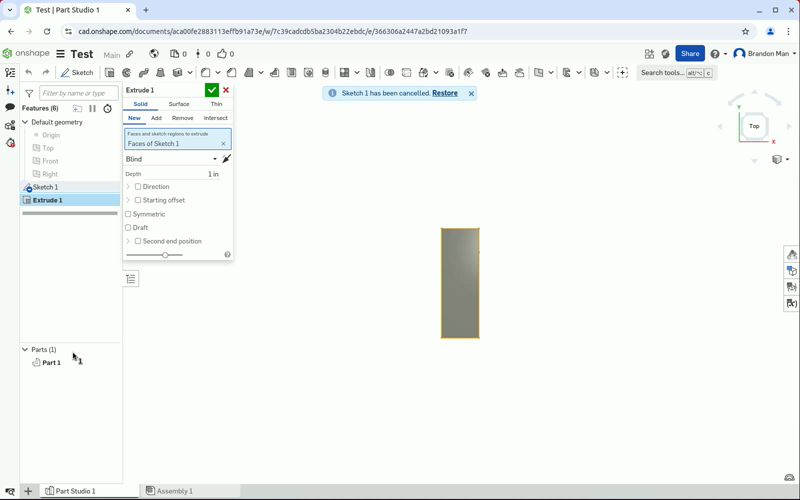
mouse_move(143, 106)
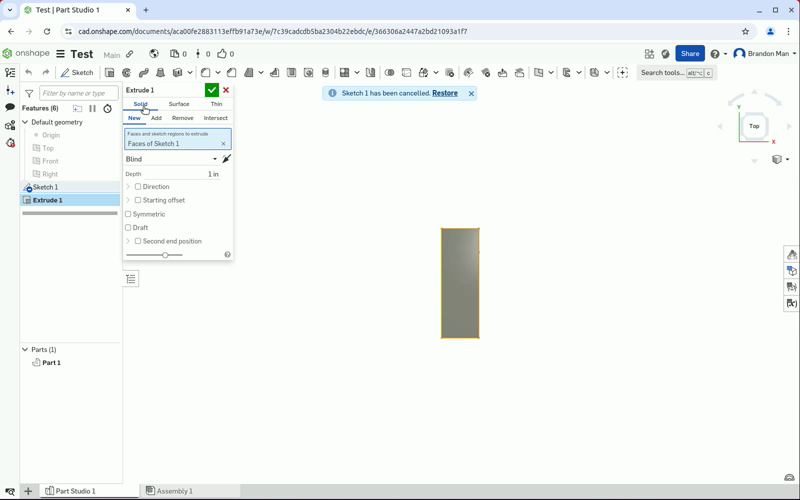
click(143, 106)
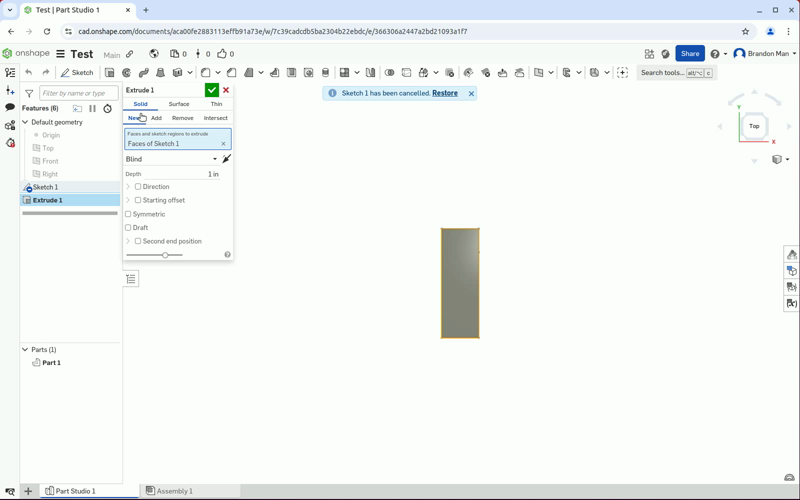
mouse_move(137, 120)
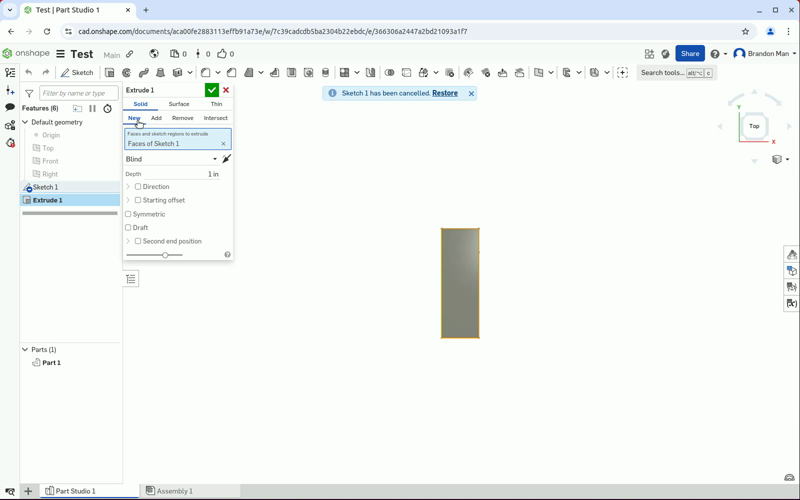
click(137, 120)
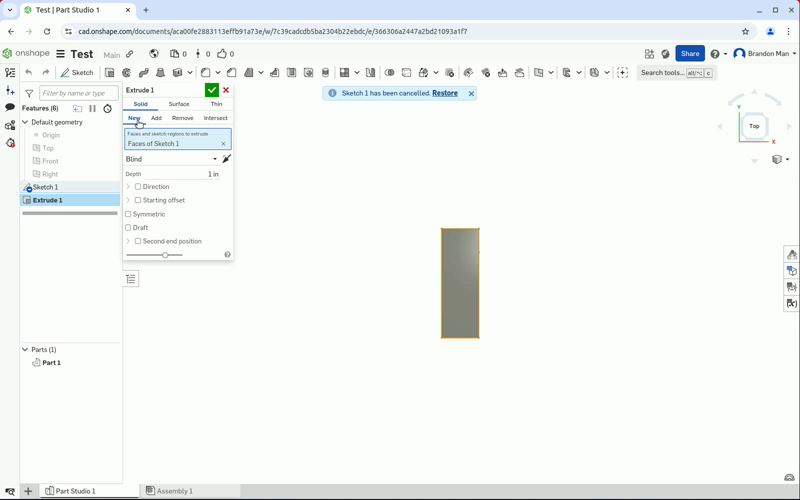
key(tab, 4)
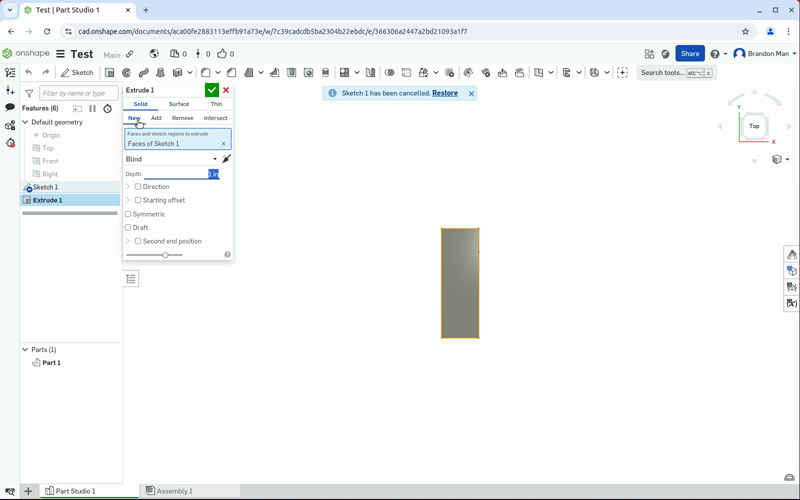
text(23.108)
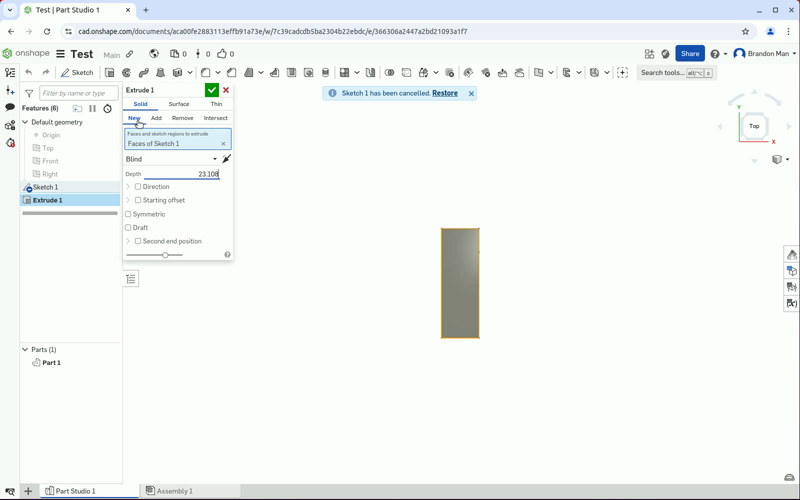
key(enter)
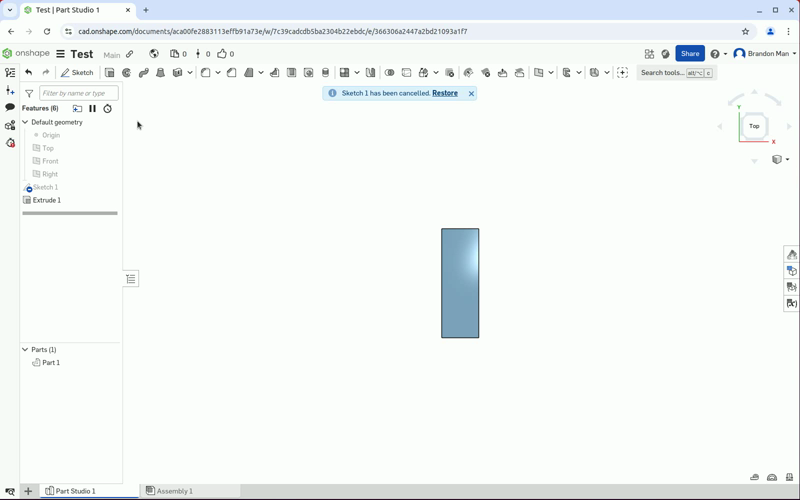
key(shift+h)
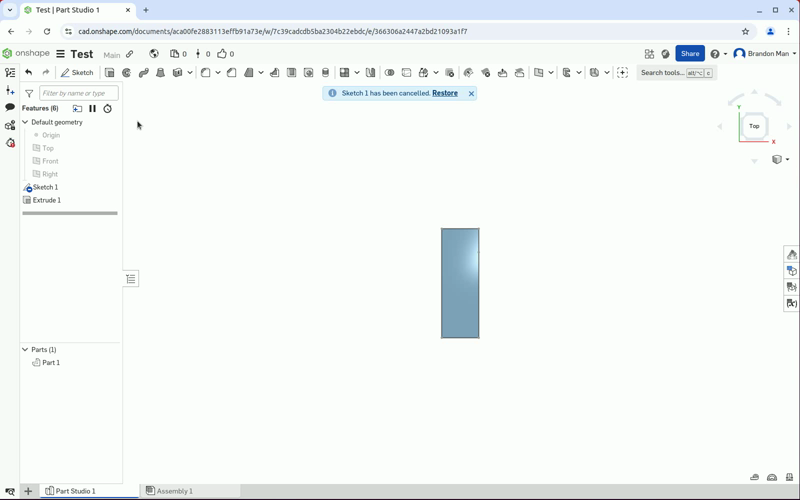
key(shift+h)
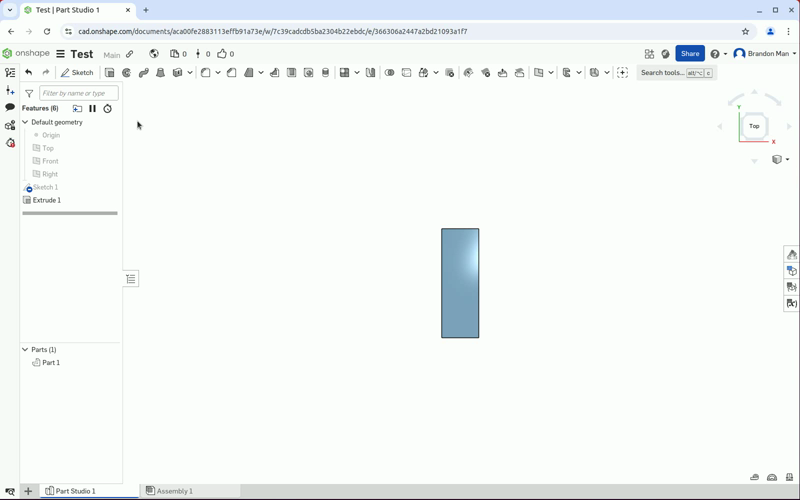
mouse_move(73, 189)
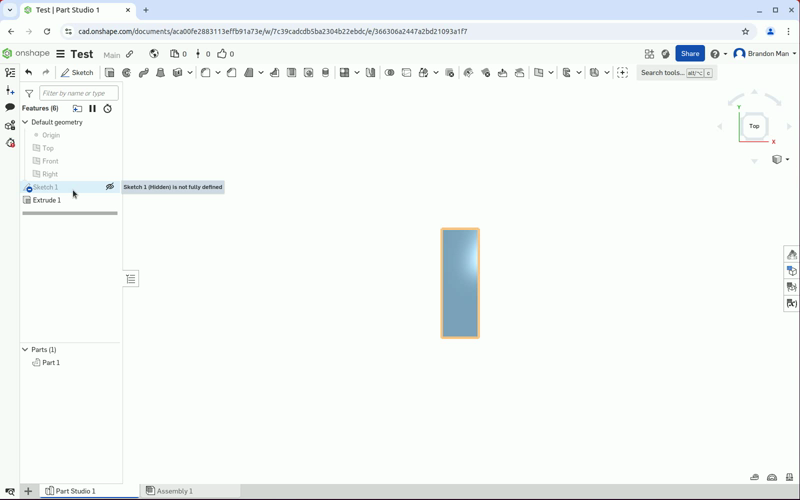
click(73, 189)
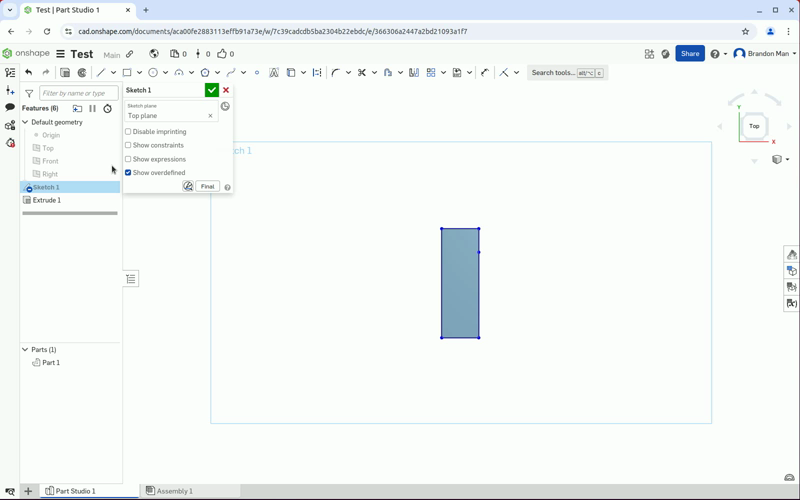
mouse_move(229, 92)
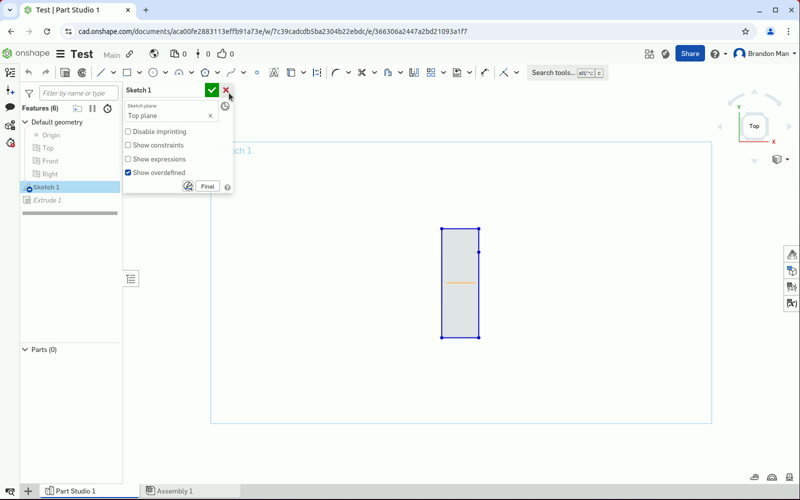
click(229, 92)
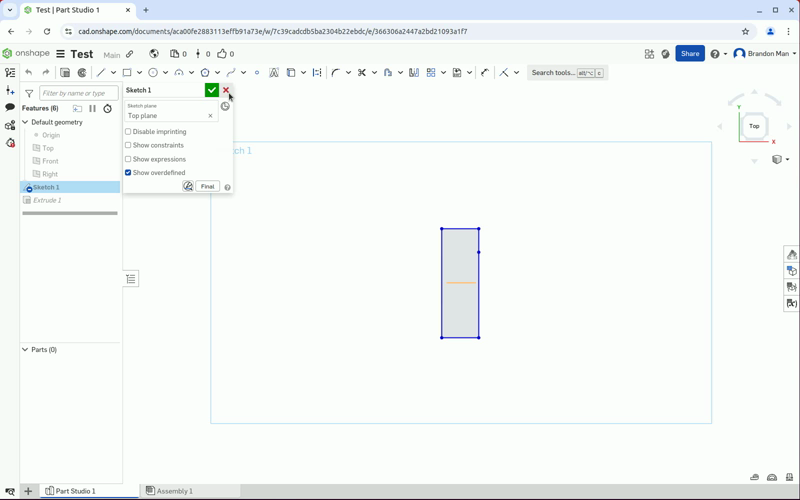
key(shift+s)
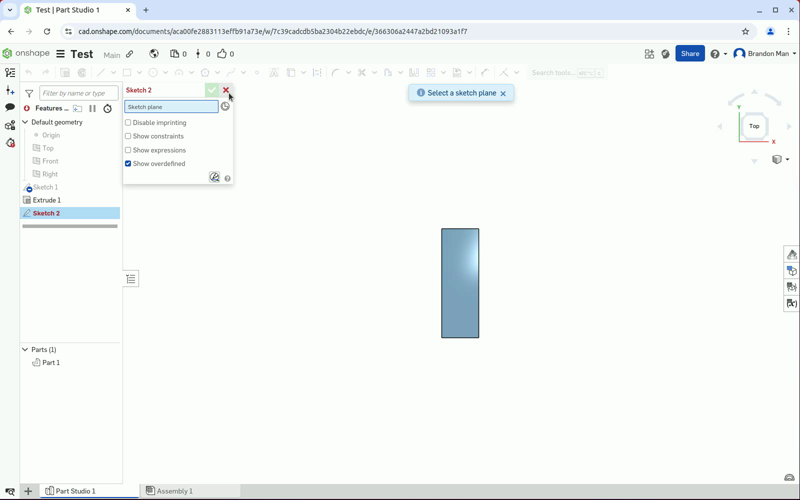
mouse_move(73, 150)
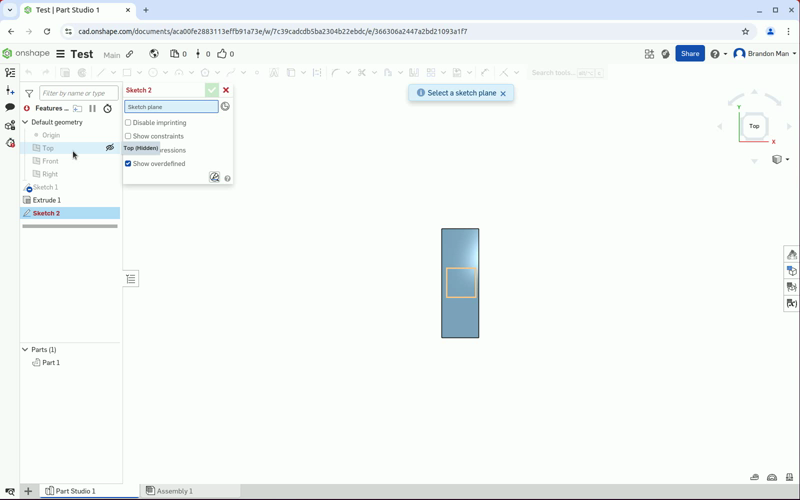
click(73, 150)
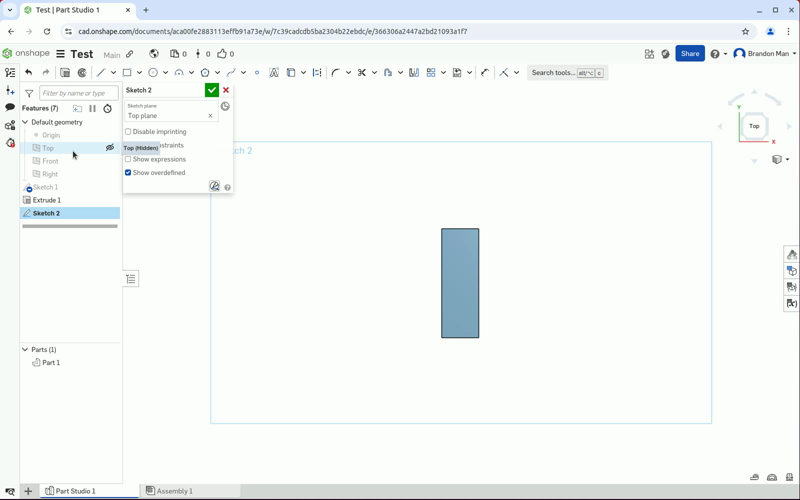
mouse_move(73, 352)
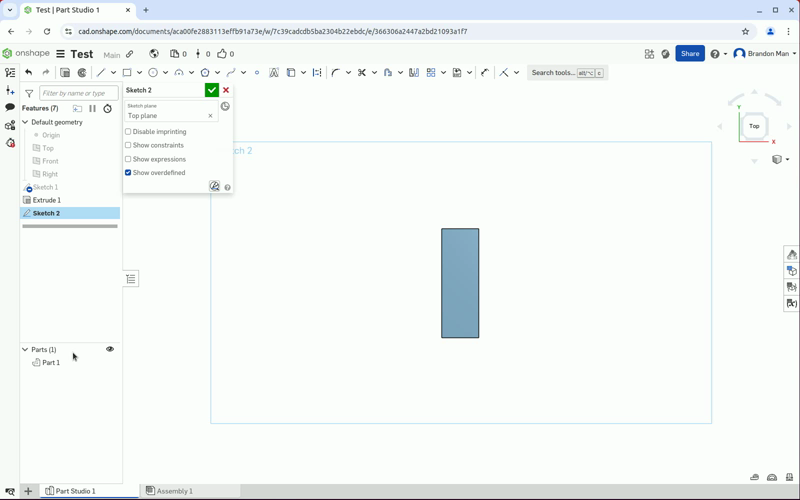
key(y)
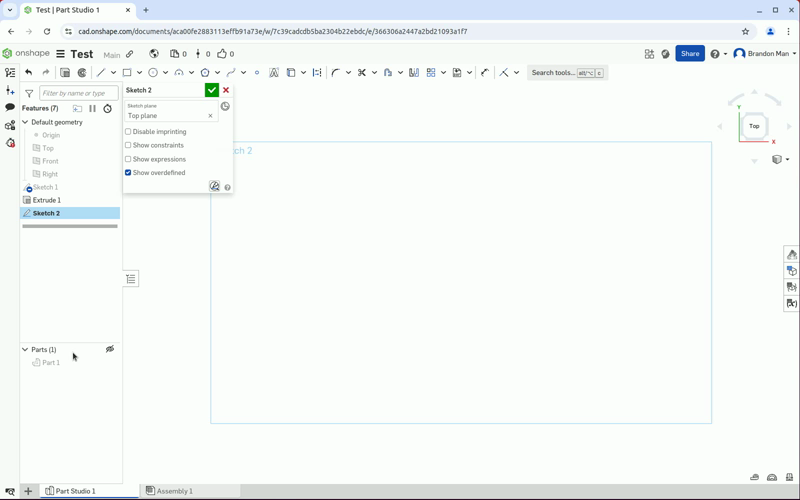
key(l)
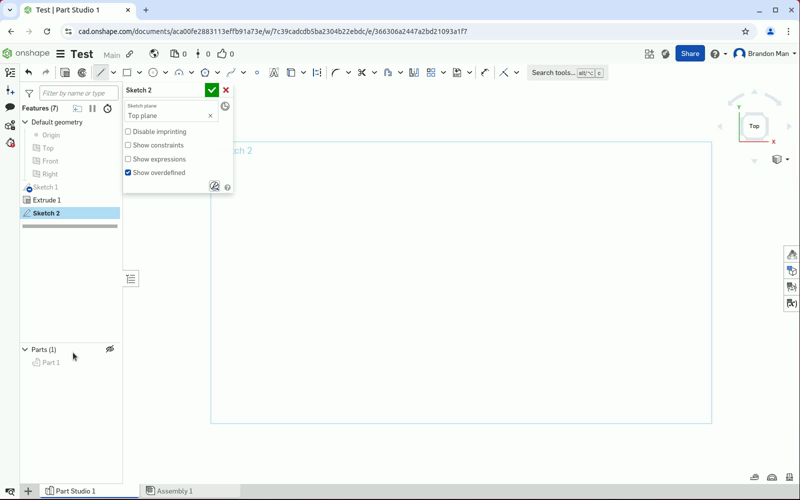
key_down(shift)
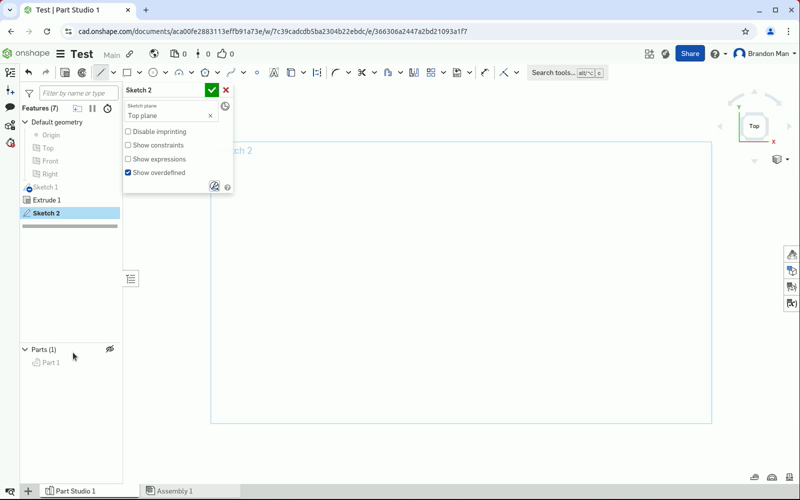
mouse_move(522, 306)
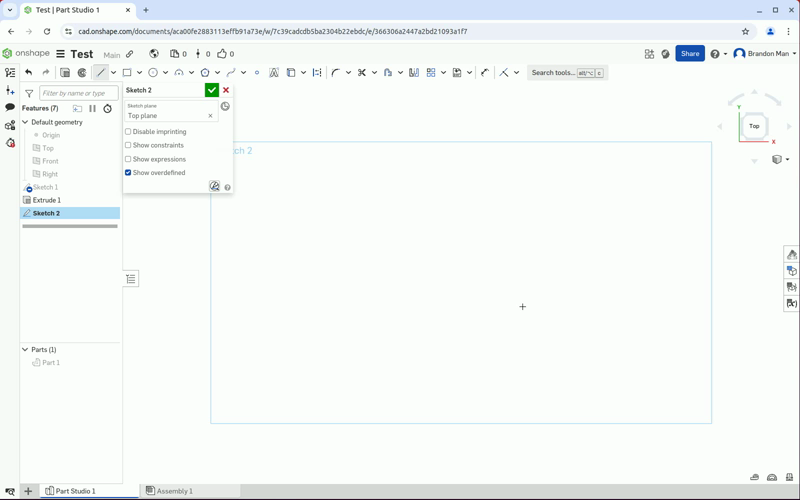
click(522, 306)
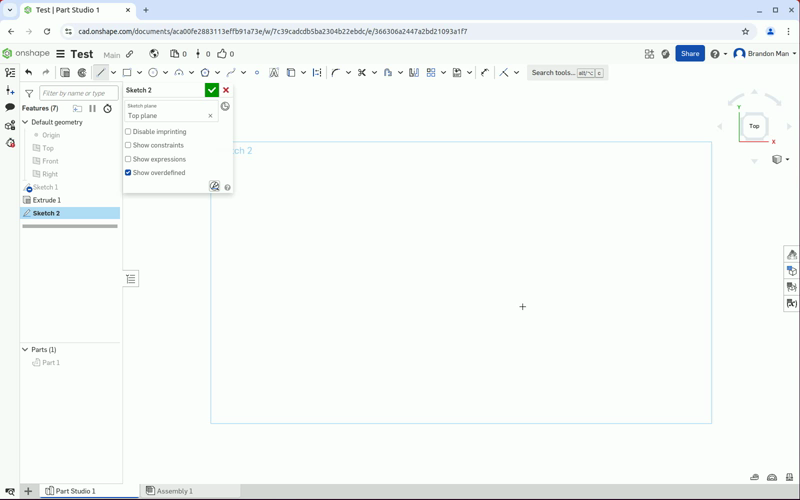
key_up(shift)
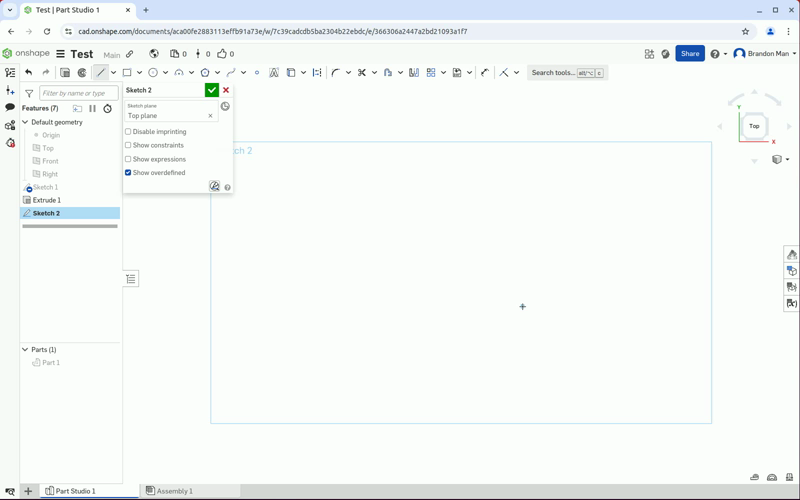
key_down(shift)
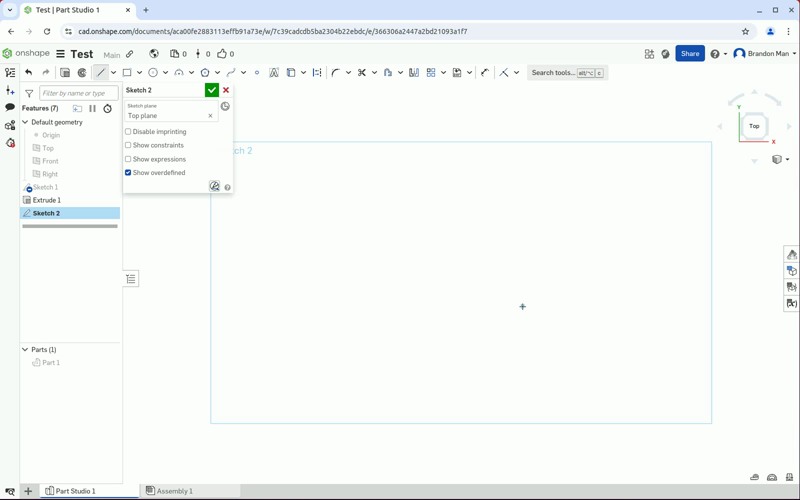
mouse_move(552, 306)
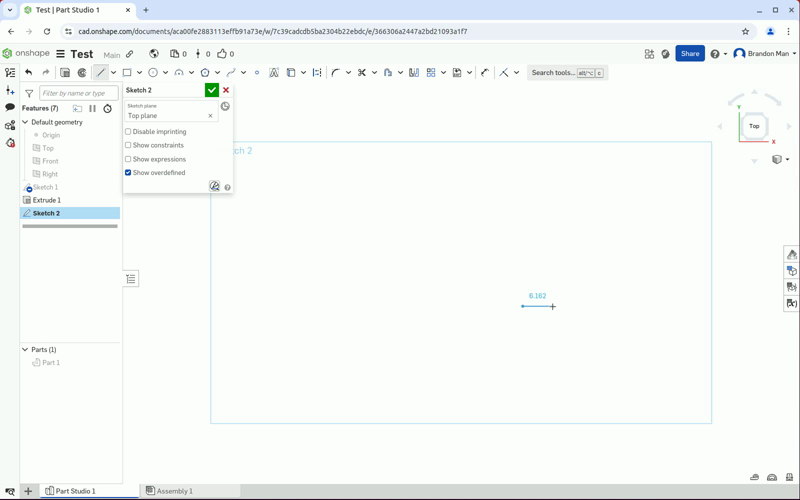
mouse_move(541, 306)
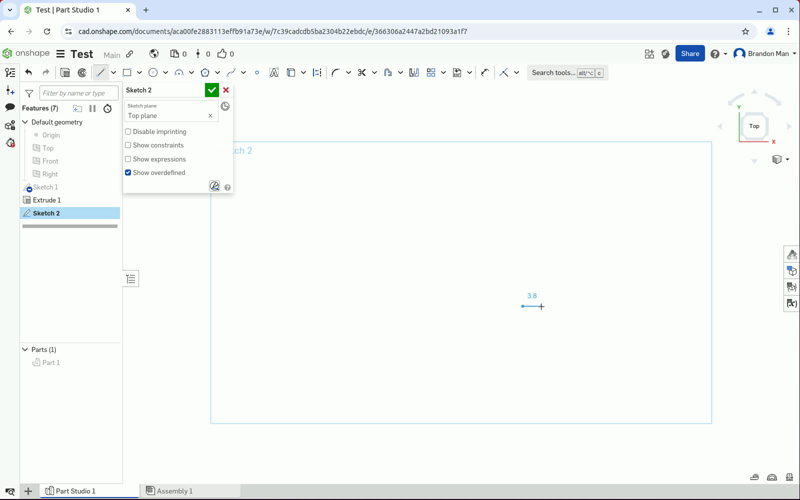
click(541, 306)
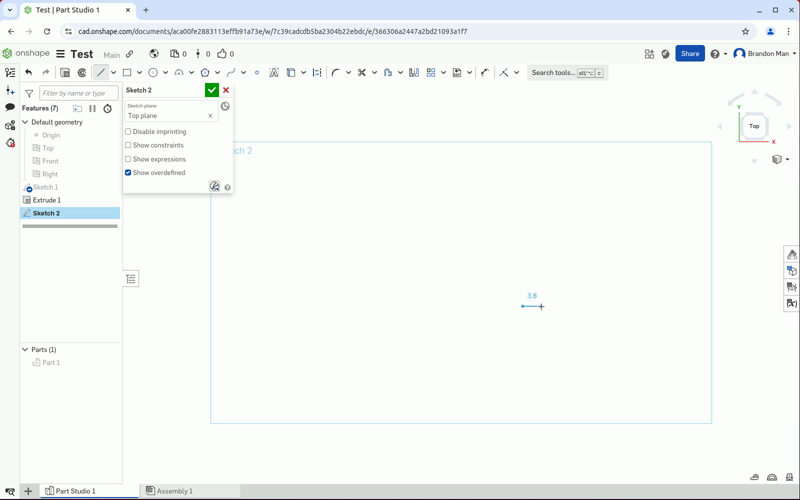
key_up(shift)
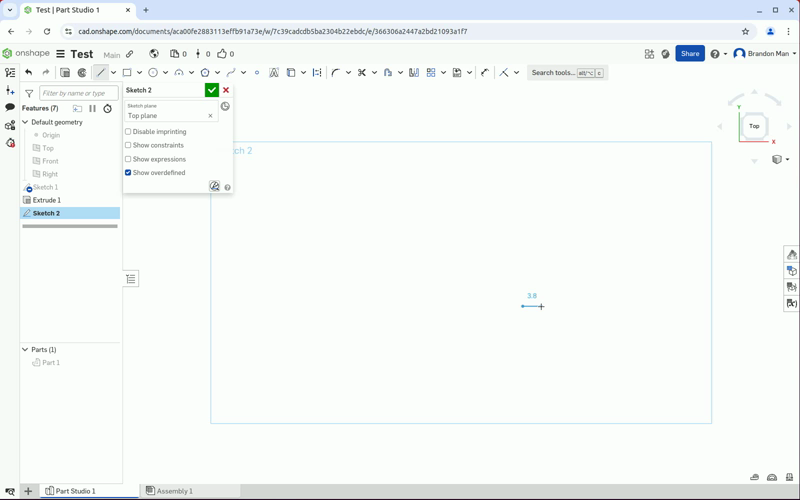
key_down(shift)
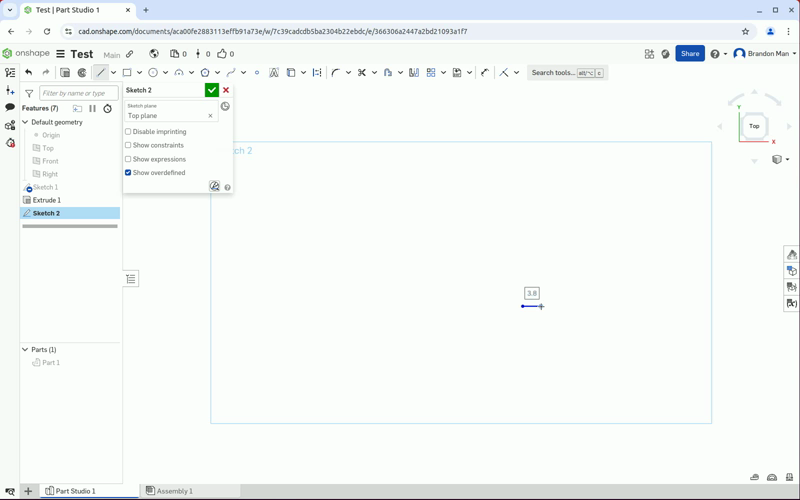
mouse_move(571, 306)
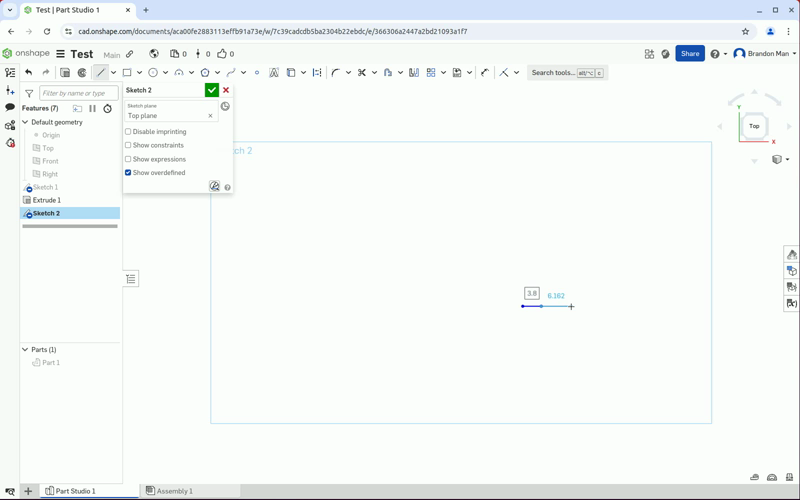
mouse_move(541, 250)
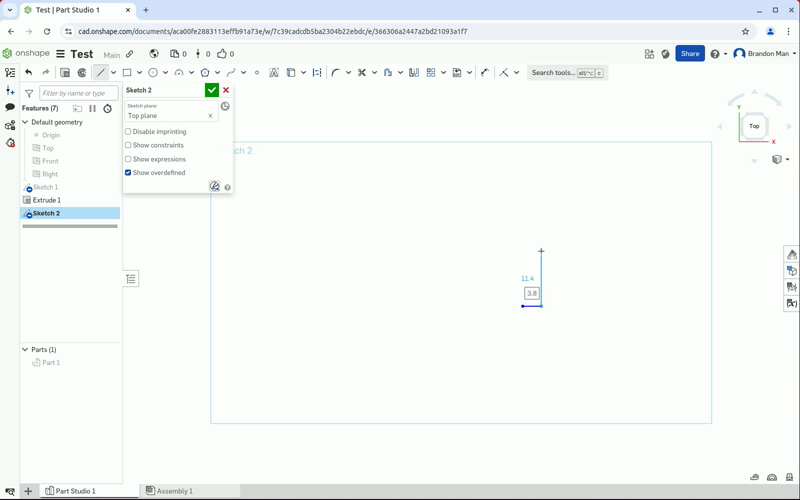
click(541, 250)
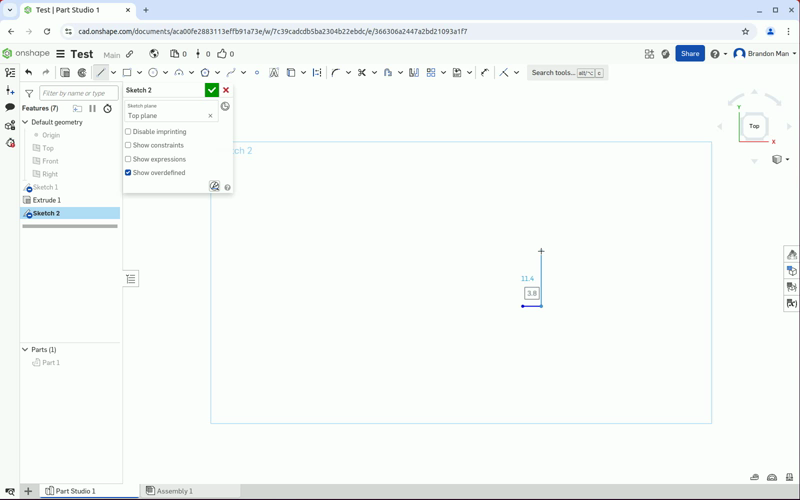
key_up(shift)
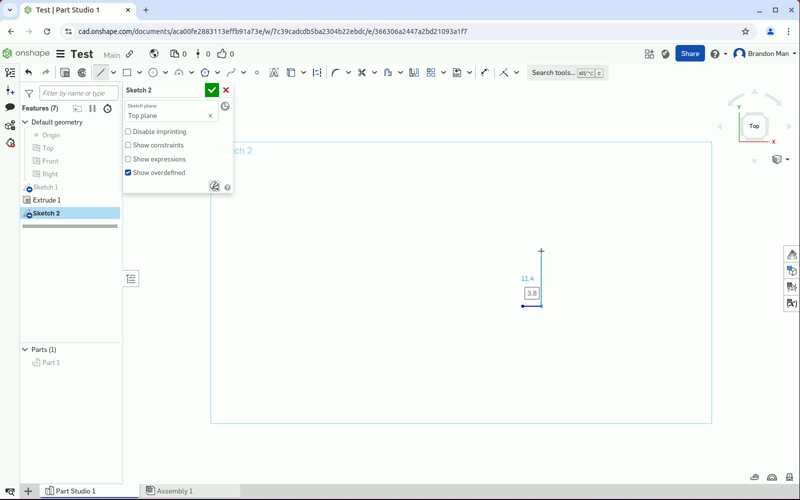
key_down(shift)
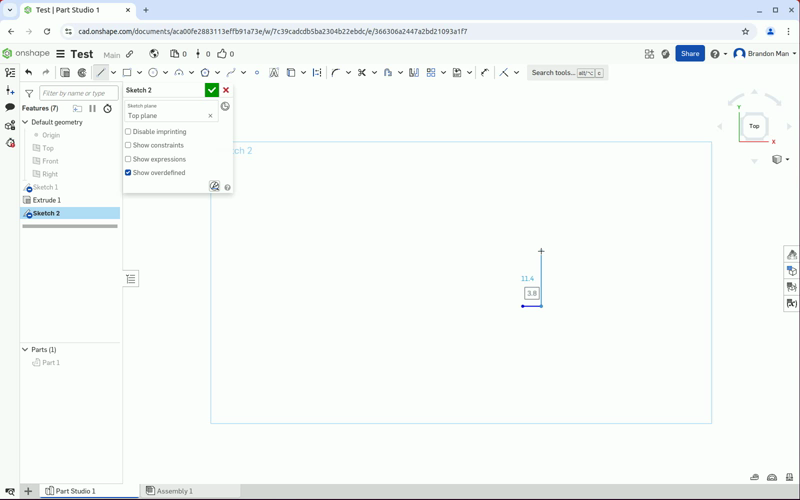
mouse_move(571, 250)
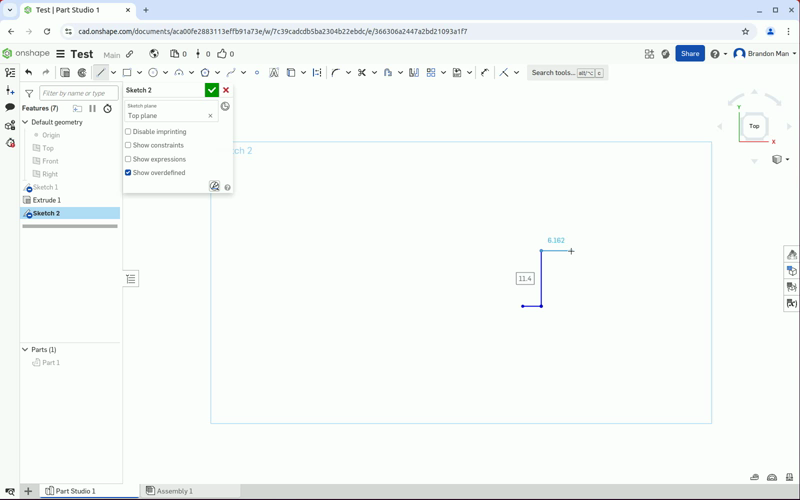
mouse_move(522, 250)
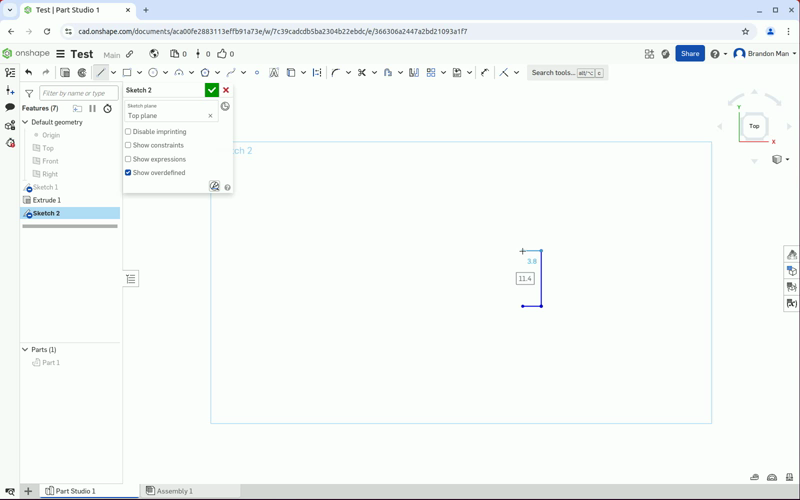
click(522, 250)
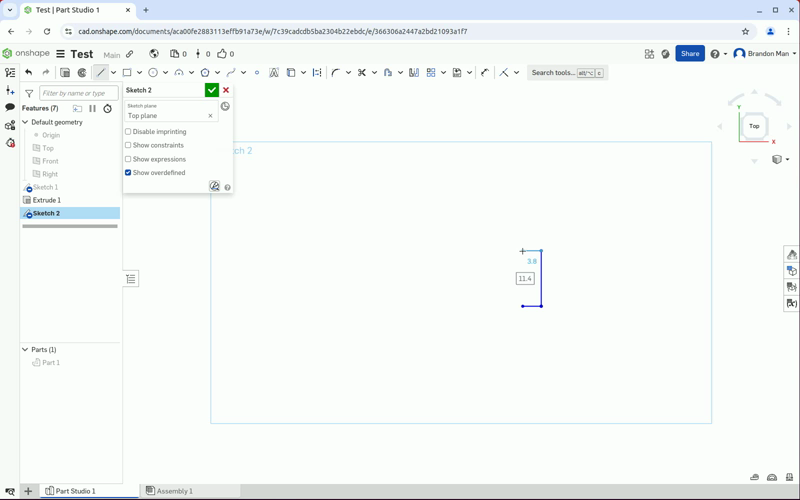
key_up(shift)
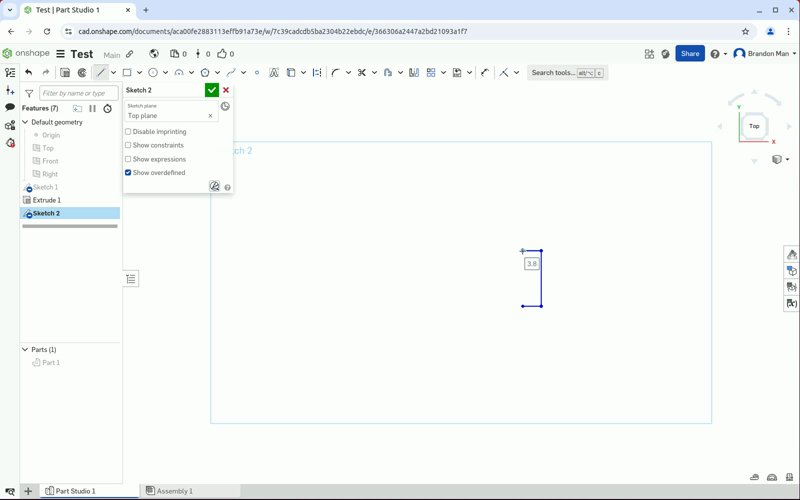
mouse_move(552, 250)
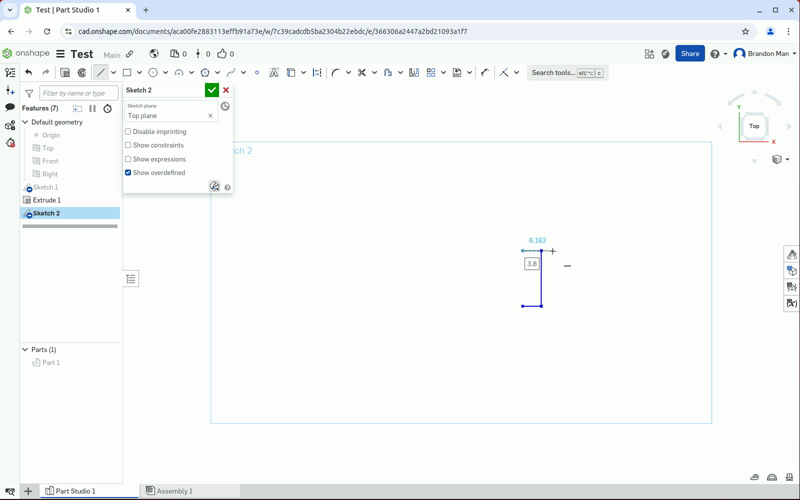
key_down(shift)
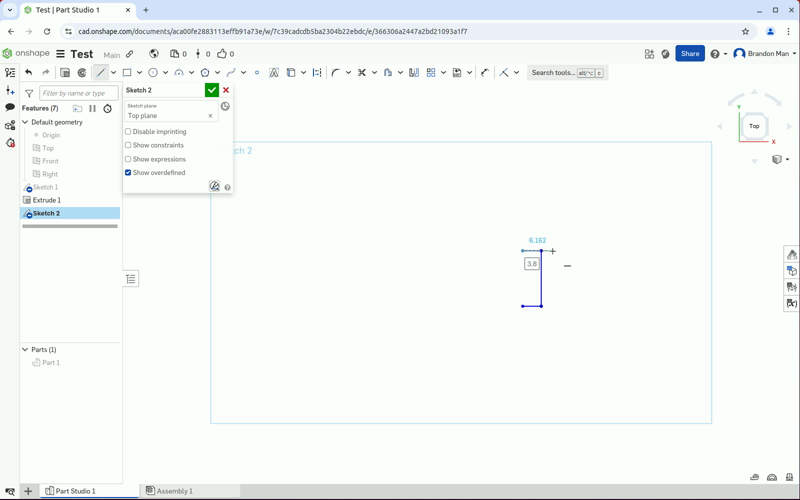
mouse_move(522, 306)
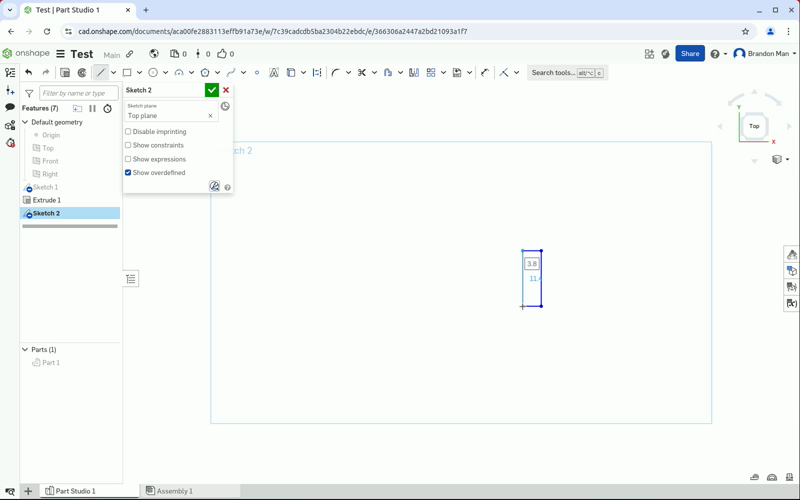
key_up(shift)
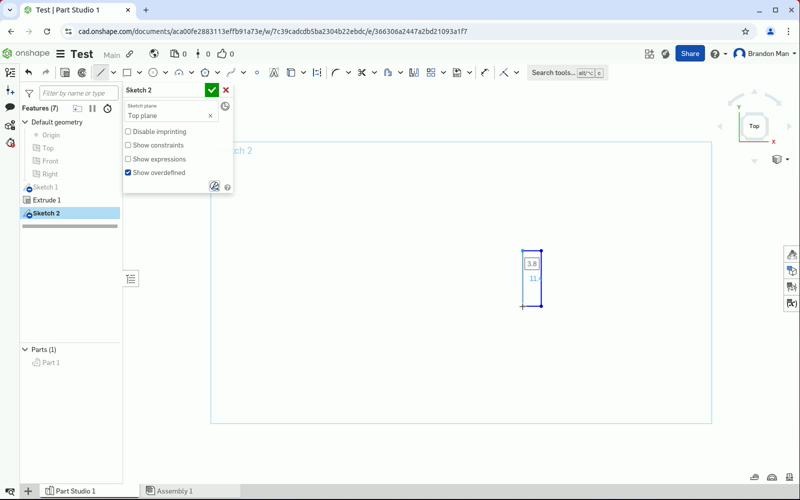
click(522, 306)
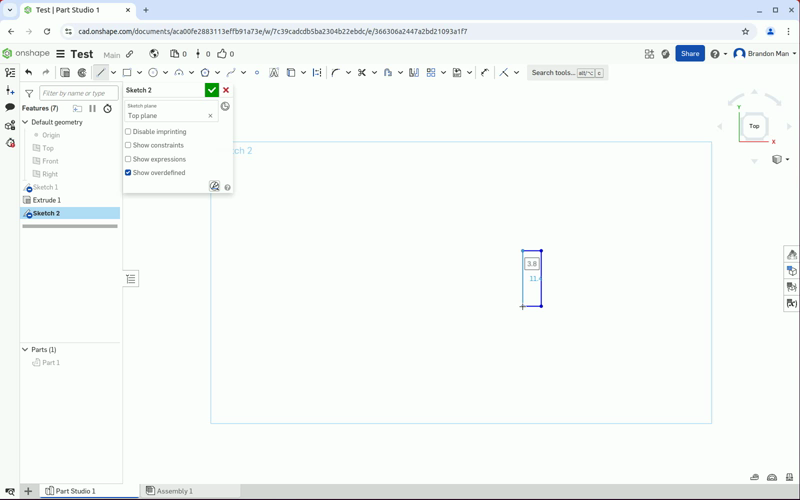
key(esc)
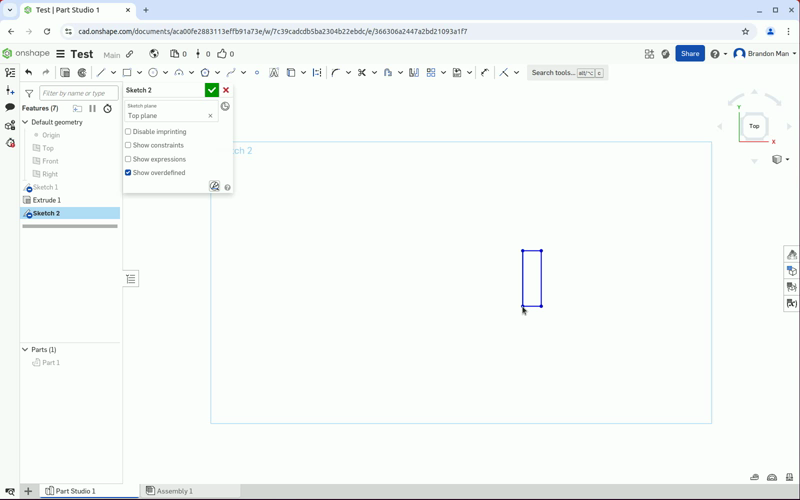
mouse_move(530, 286)
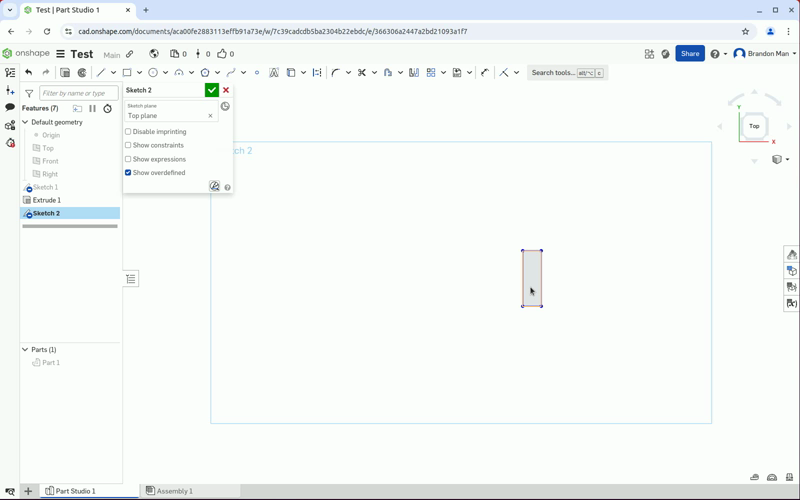
scroll(6)
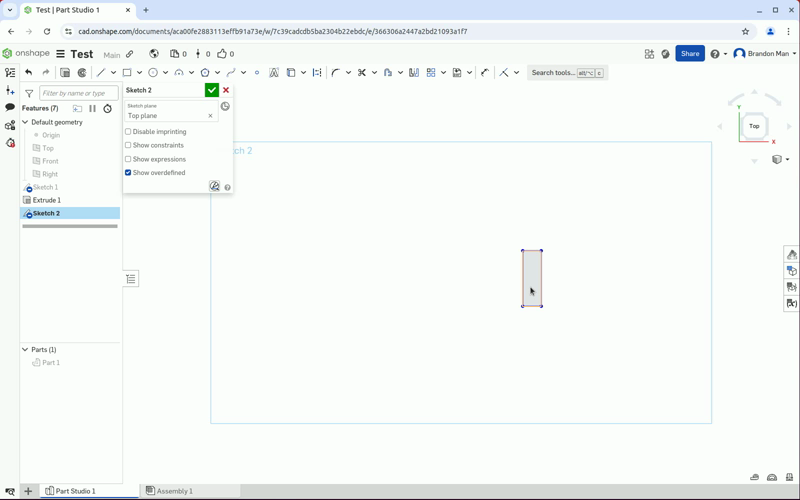
scroll(6)
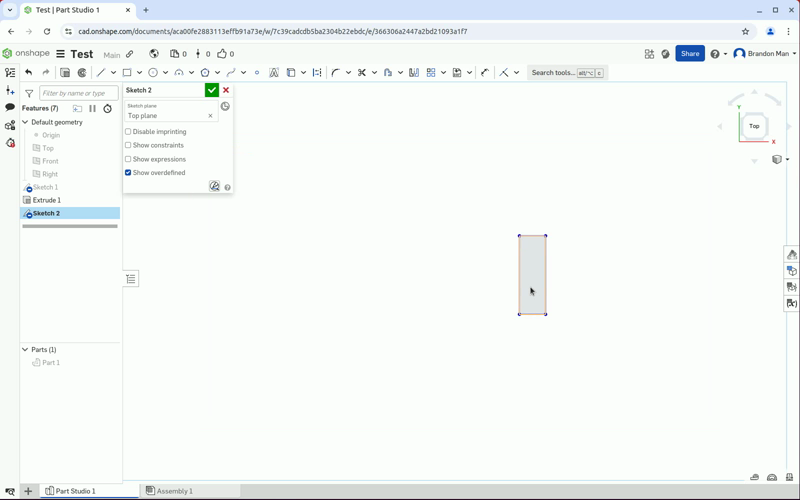
scroll(6)
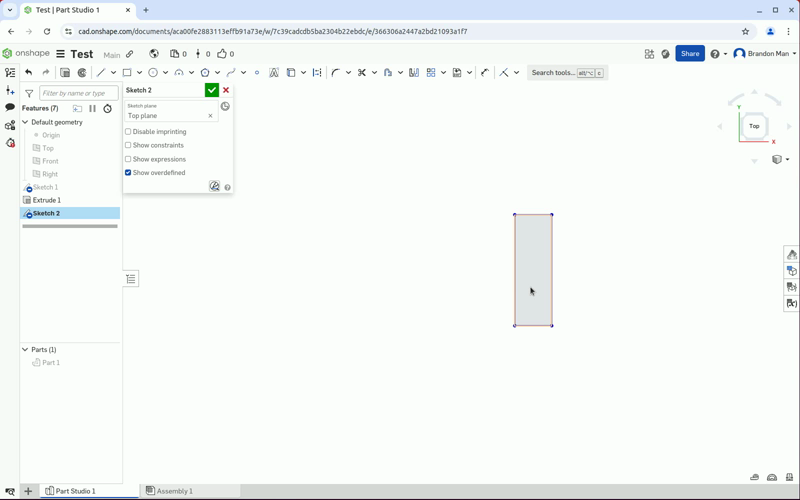
scroll(6)
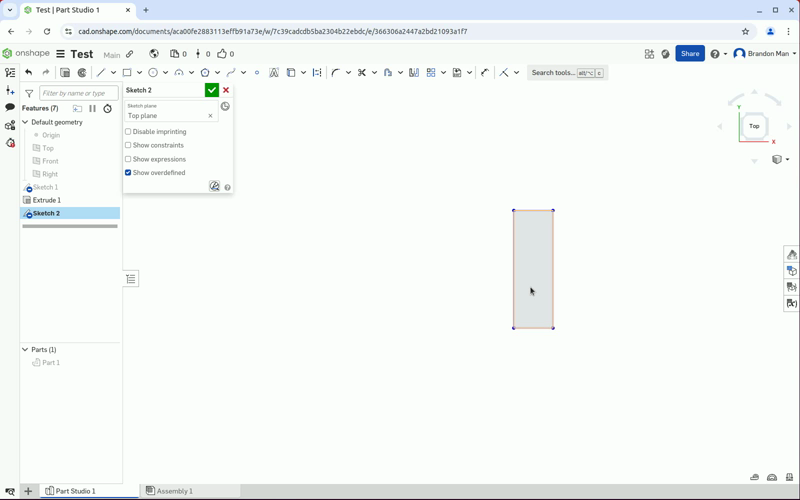
scroll(6)
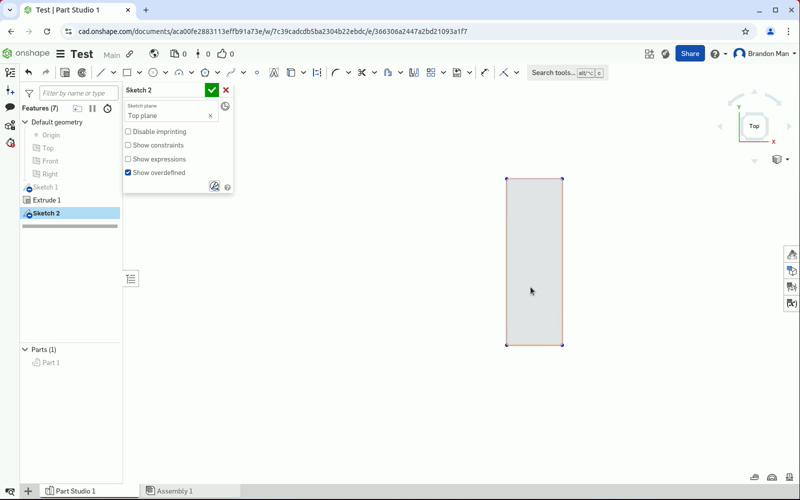
scroll(6)
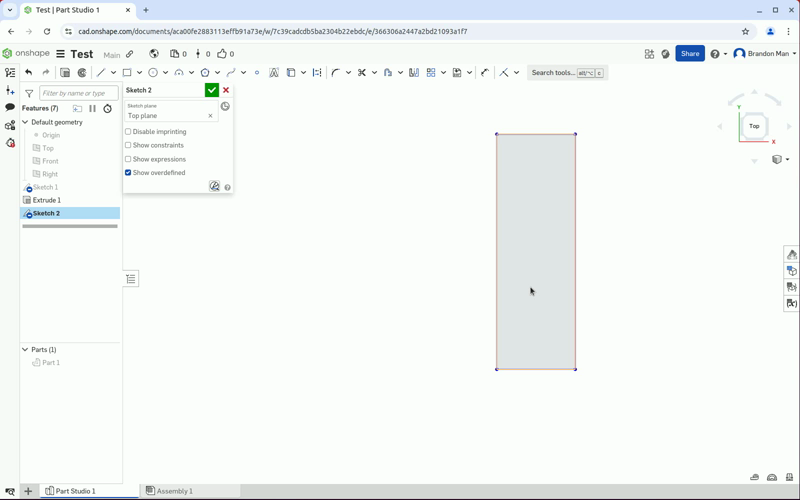
scroll(6)
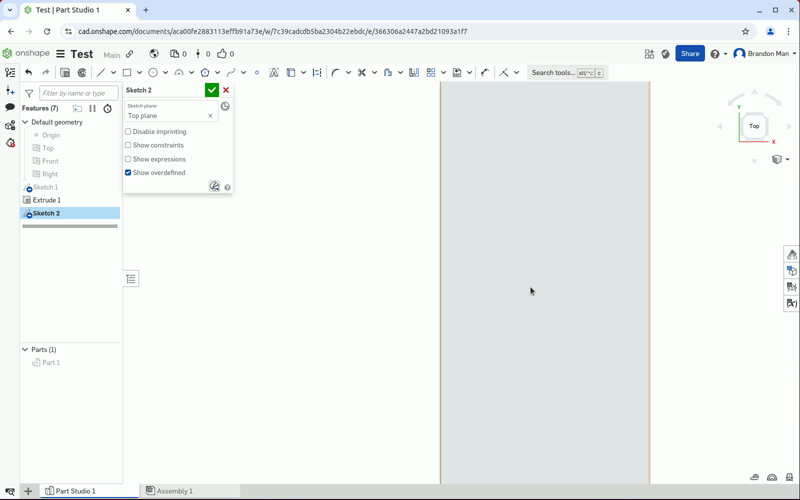
click(530, 286)
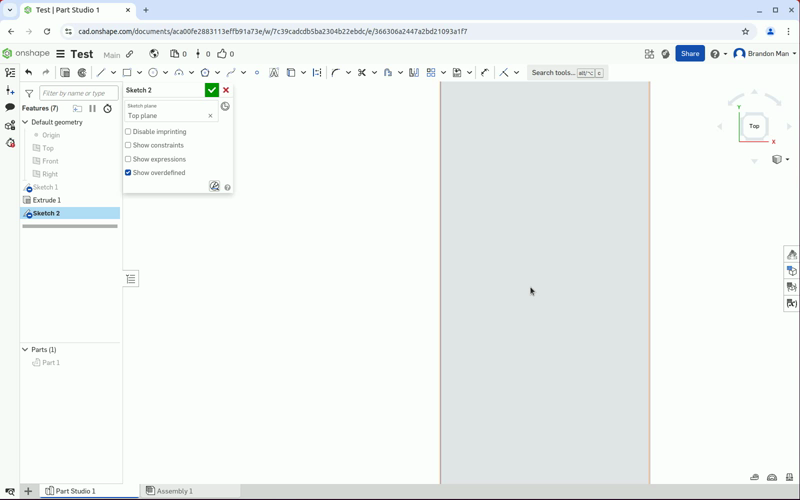
scroll(-6)
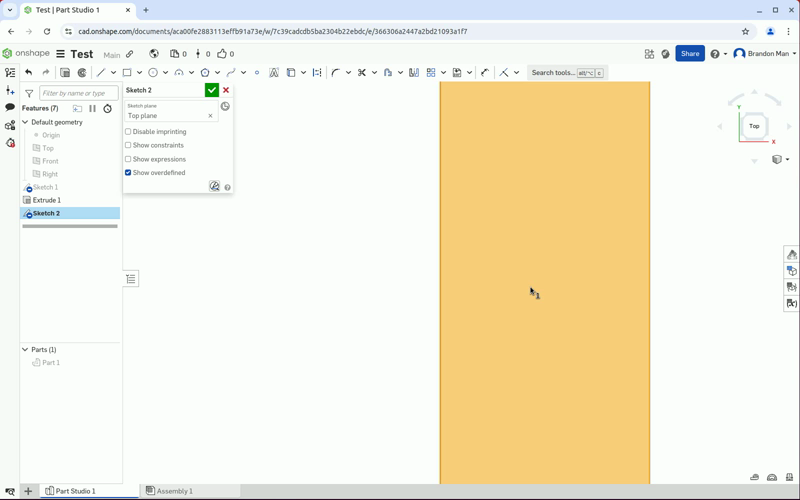
scroll(-6)
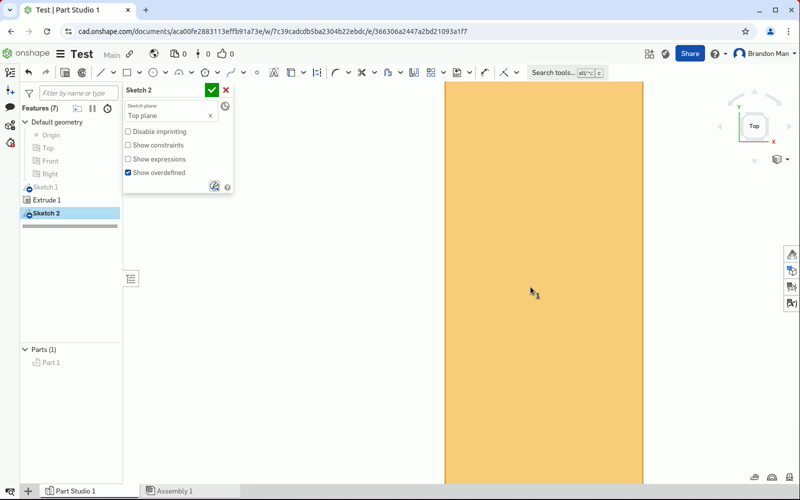
scroll(-6)
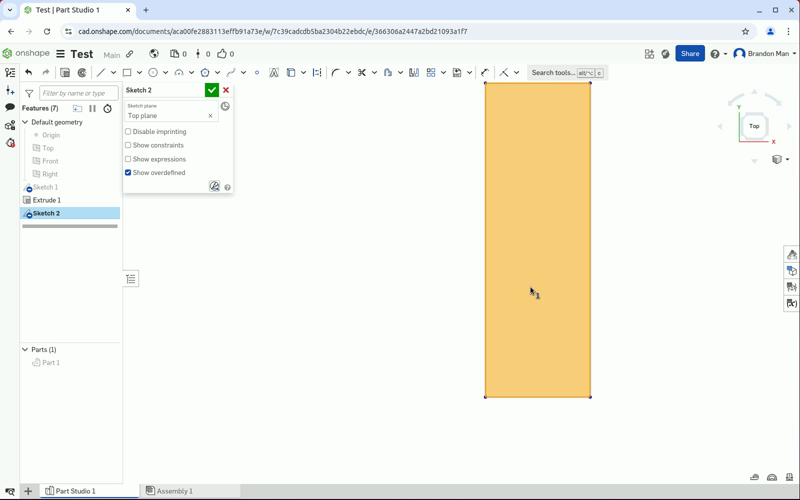
scroll(-6)
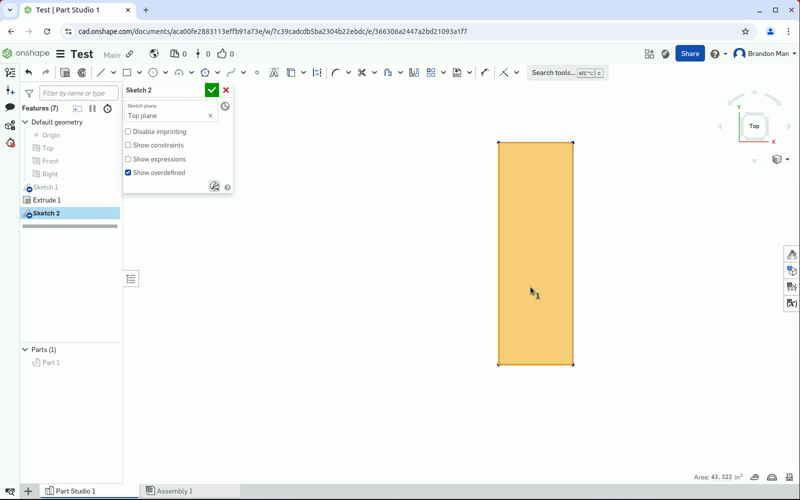
scroll(-6)
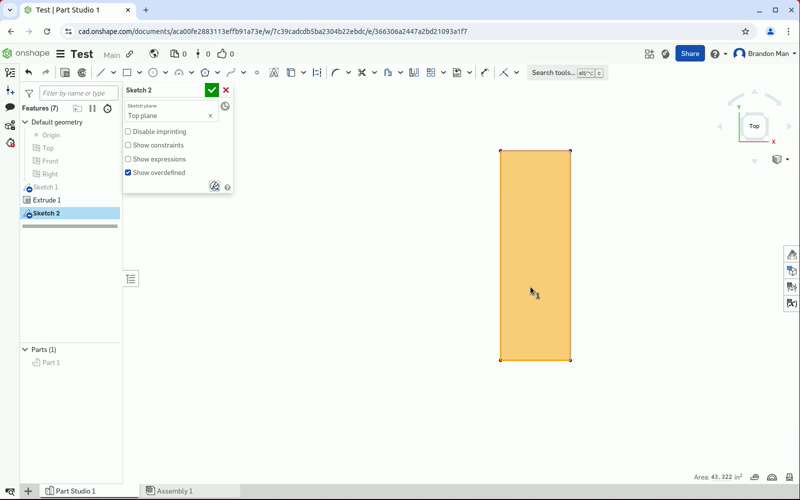
scroll(-6)
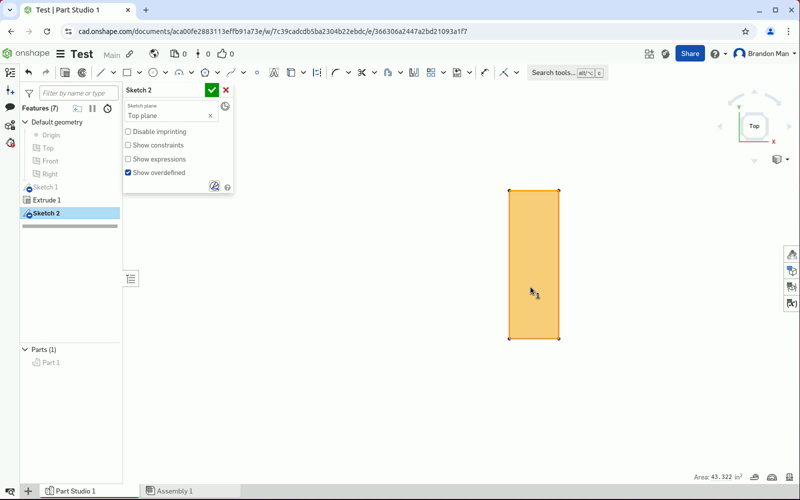
scroll(-6)
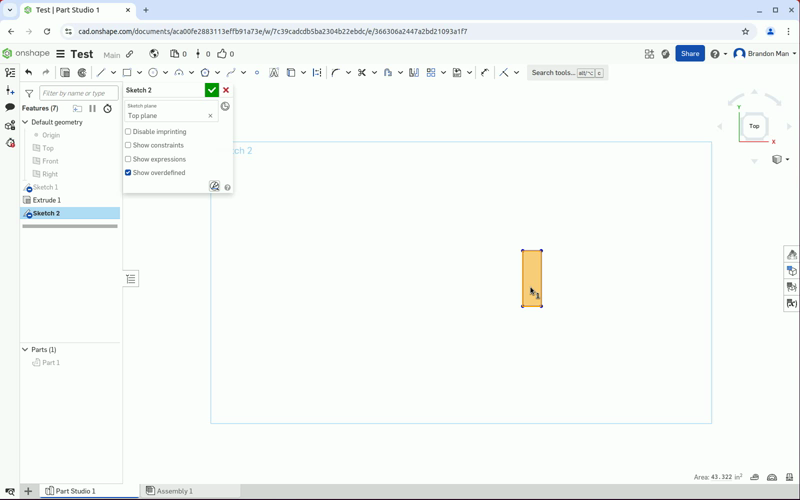
mouse_move(73, 352)
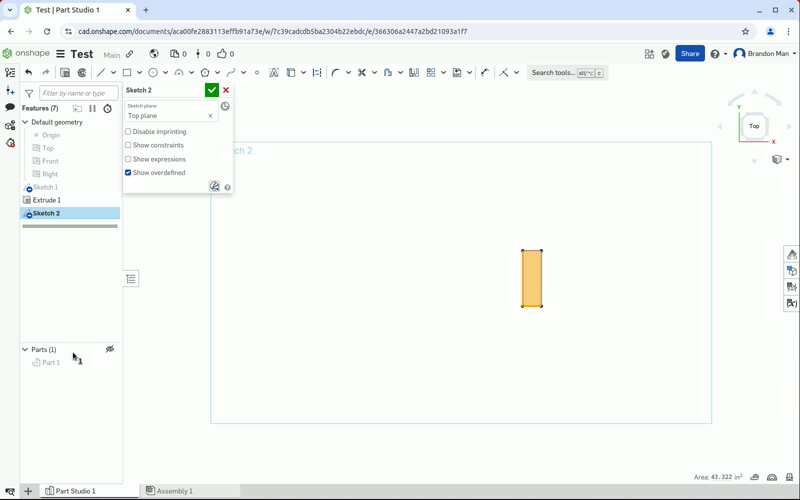
key(shift+y)
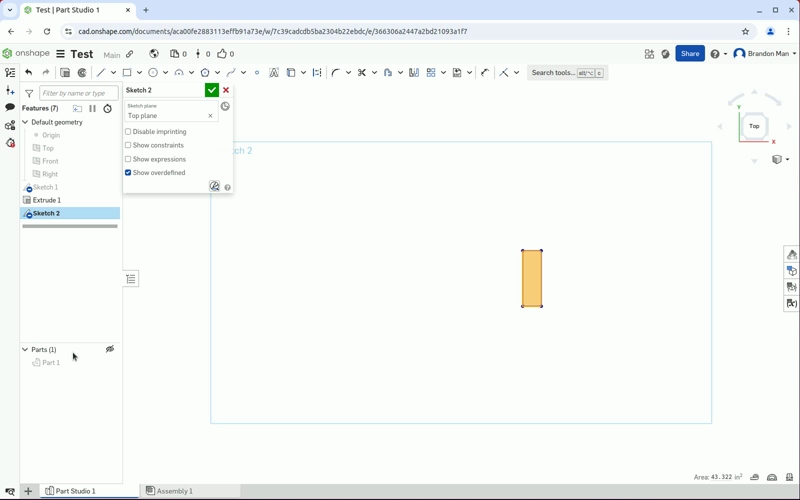
key(shift+e)
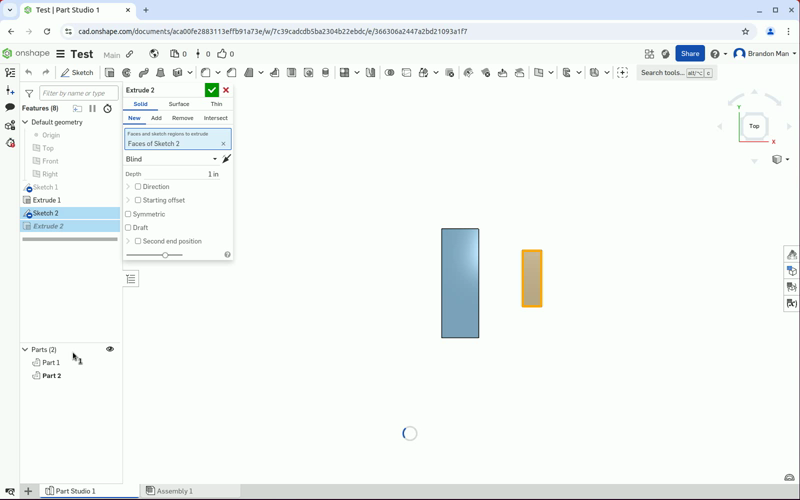
mouse_move(143, 106)
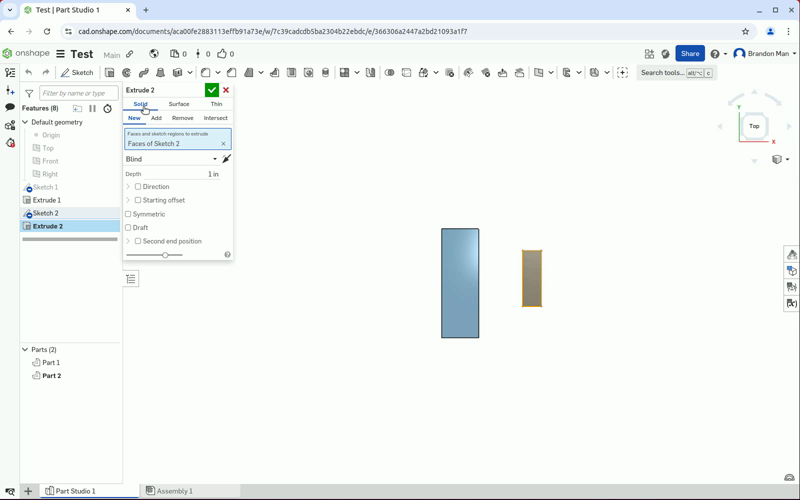
click(143, 106)
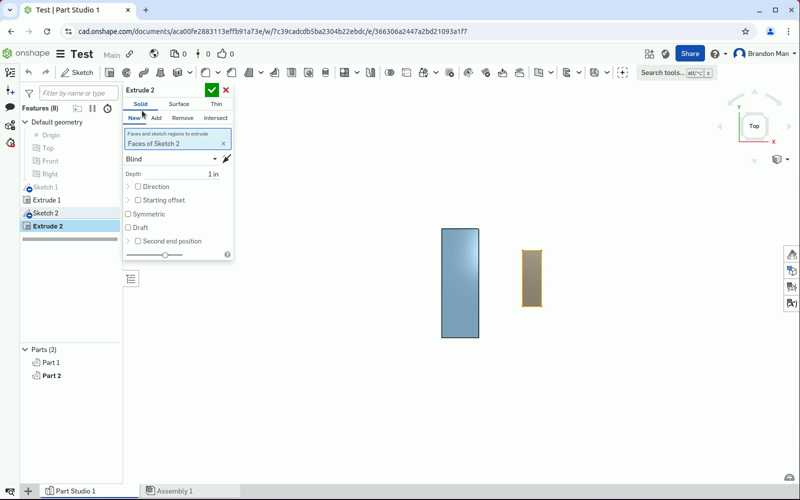
mouse_move(137, 120)
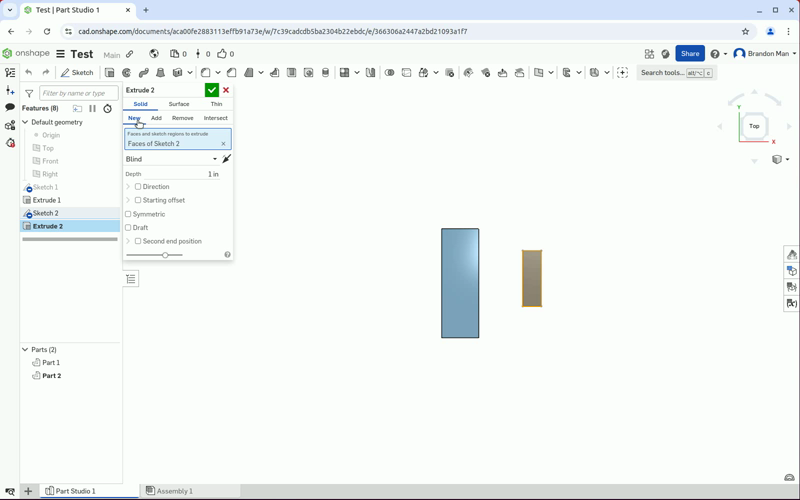
click(137, 120)
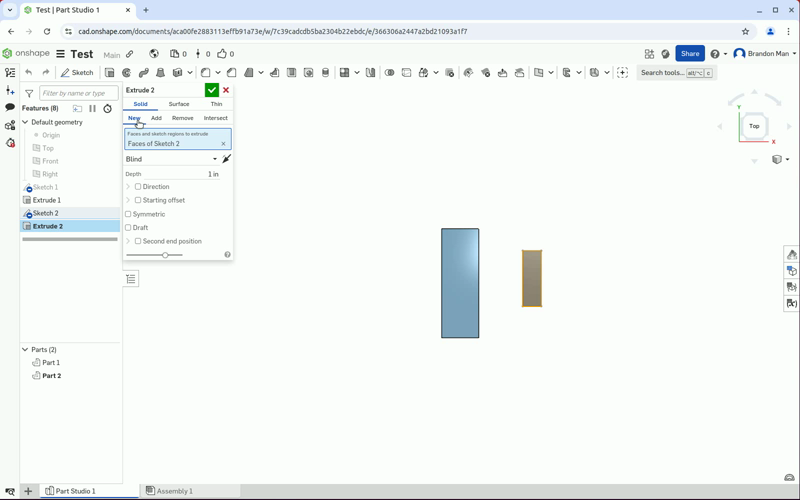
key(tab, 4)
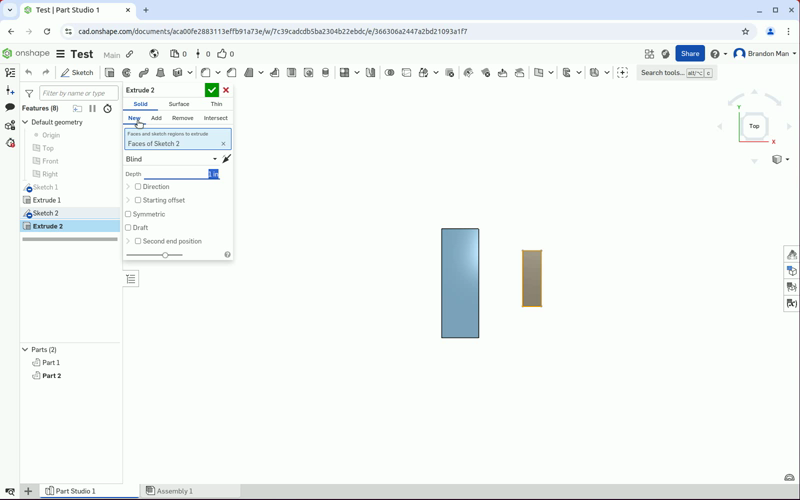
text(23.108)
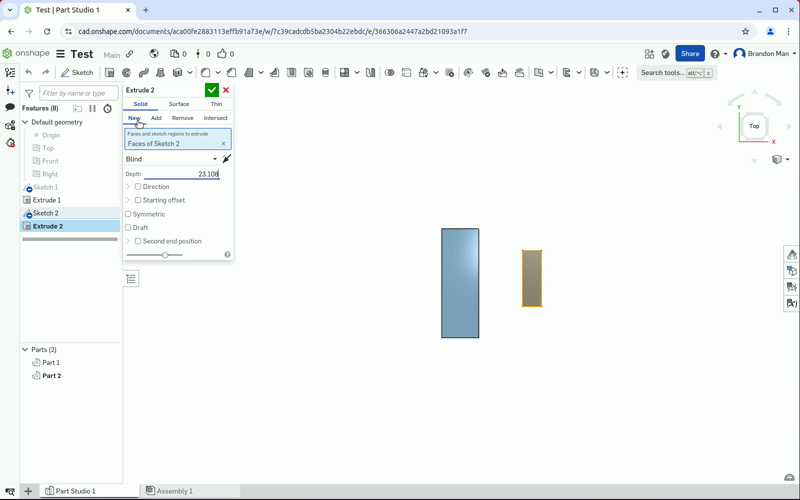
key(enter)
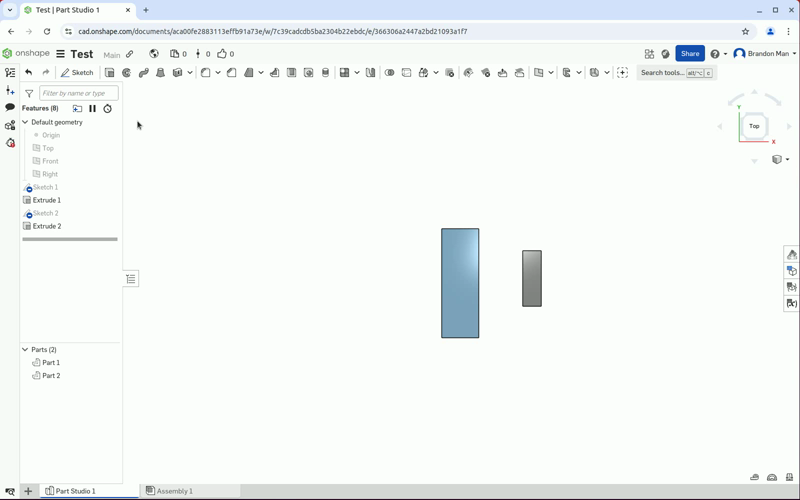
key(shift+h)
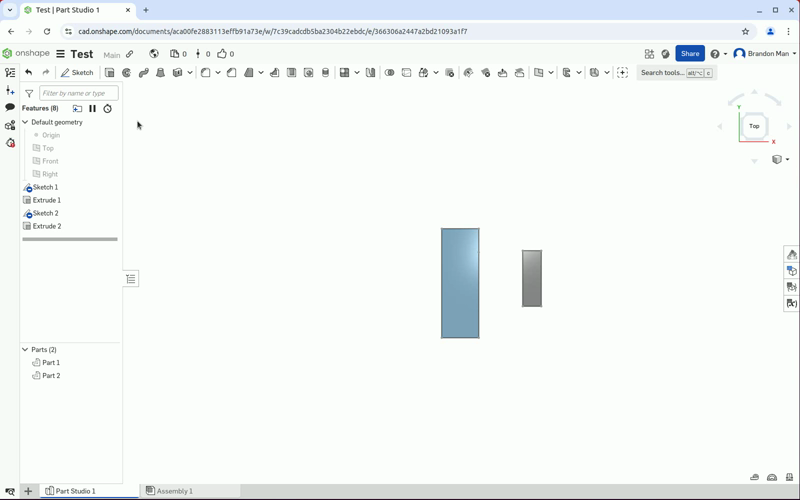
key(shift+h)
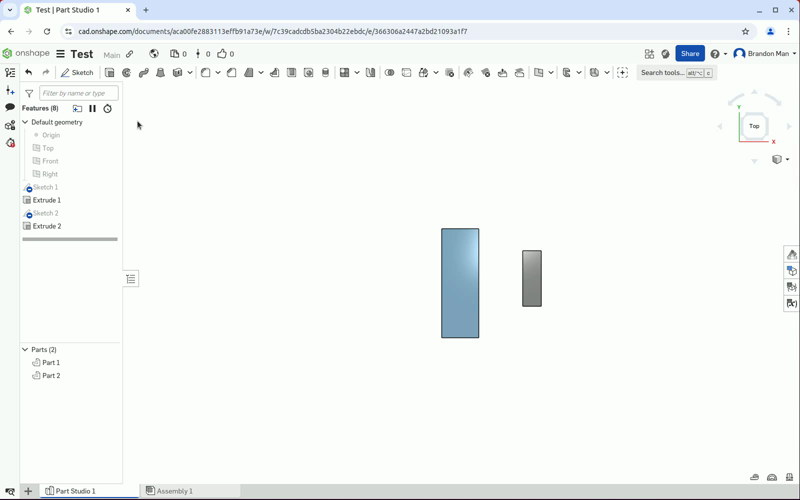
mouse_move(73, 189)
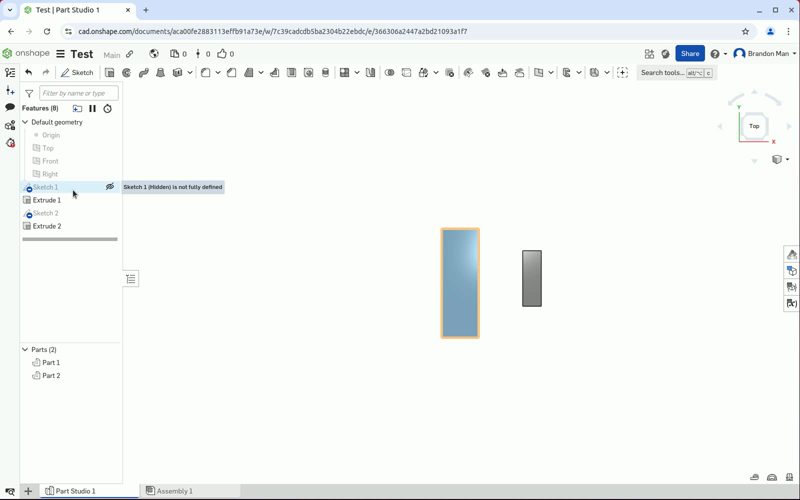
click(73, 189)
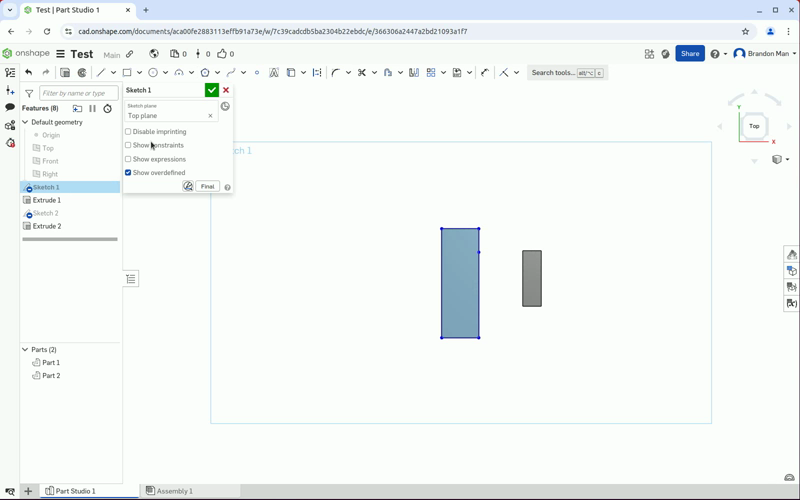
mouse_move(229, 92)
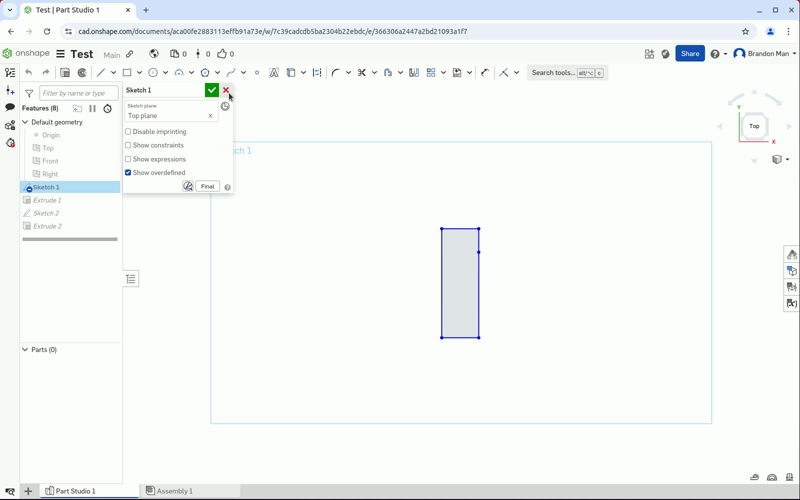
click(229, 92)
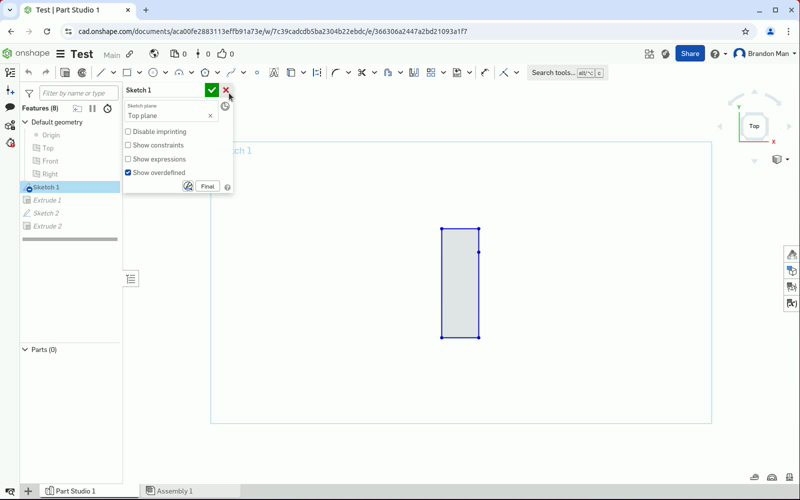
key(shift+s)
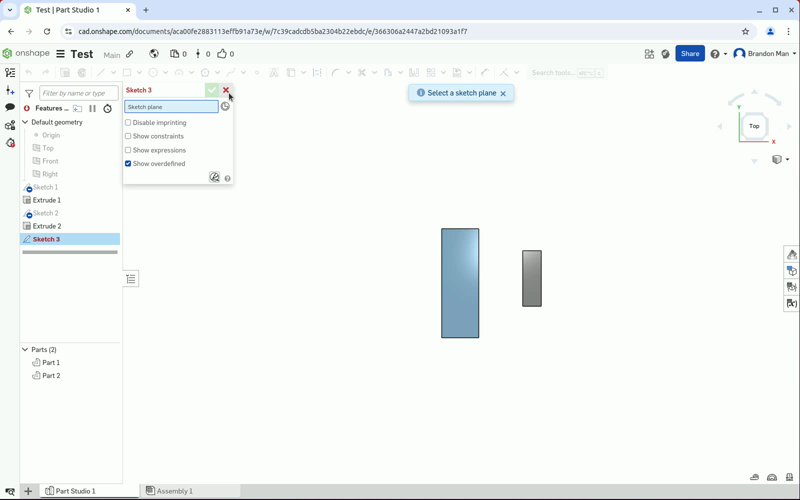
mouse_move(73, 150)
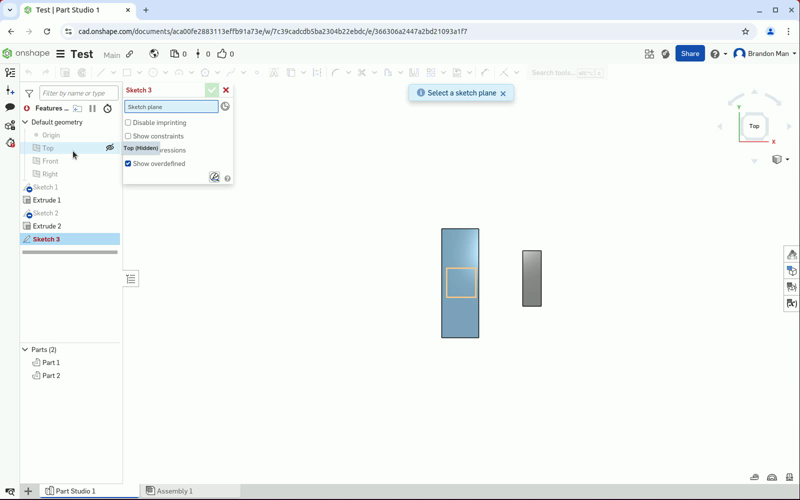
click(73, 150)
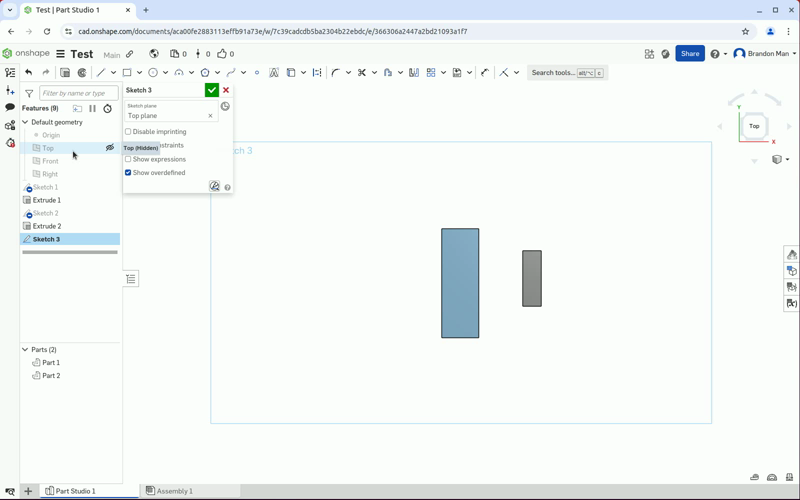
mouse_move(73, 352)
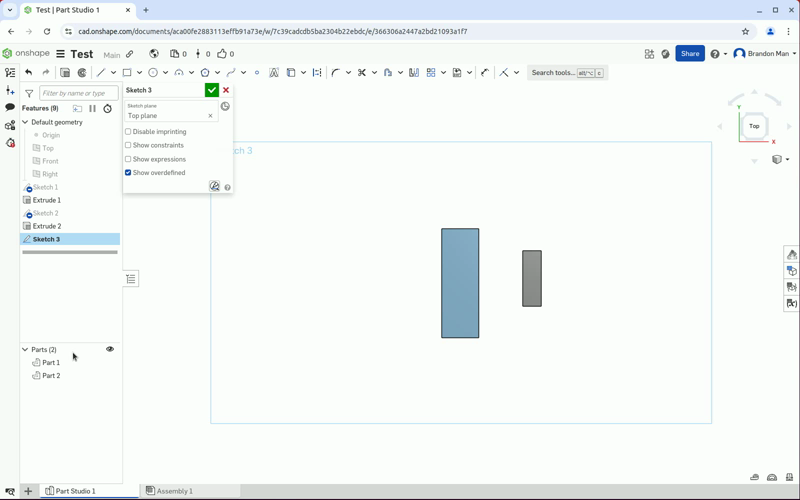
key(y)
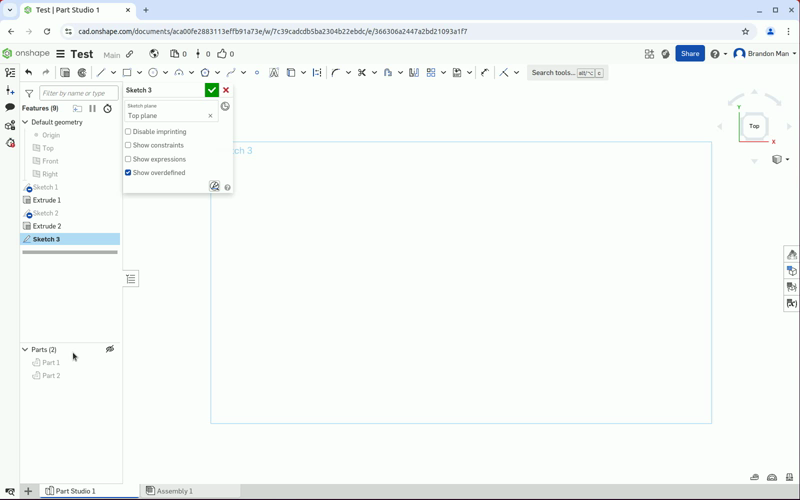
key(l)
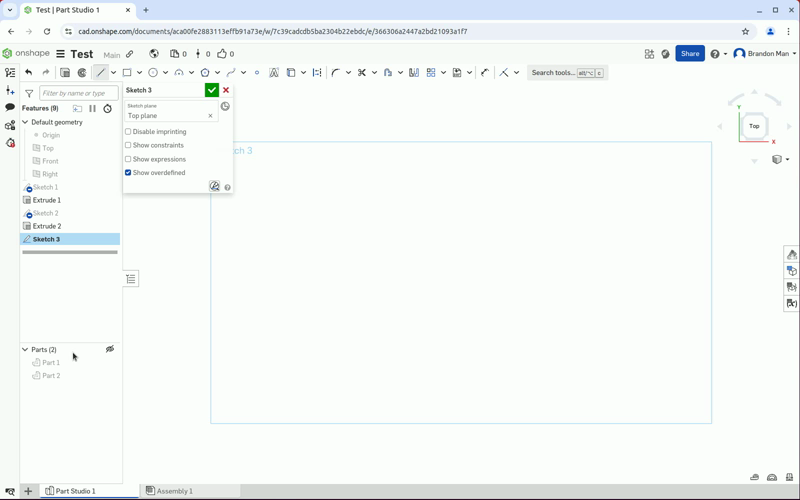
key_down(shift)
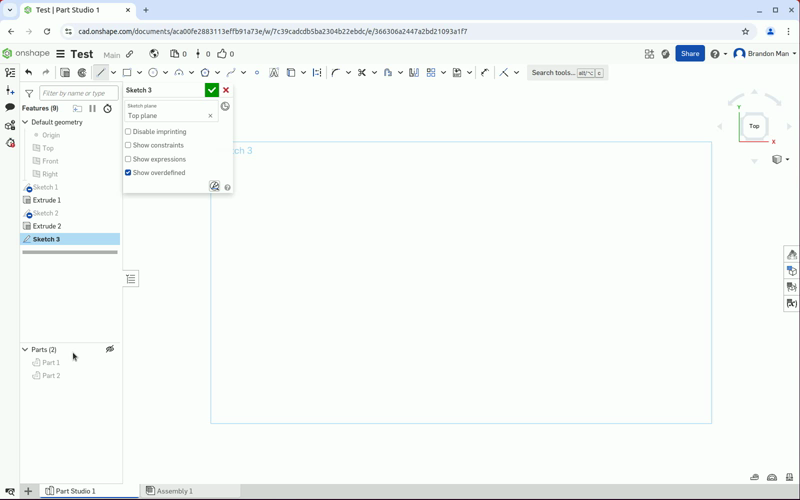
mouse_move(479, 251)
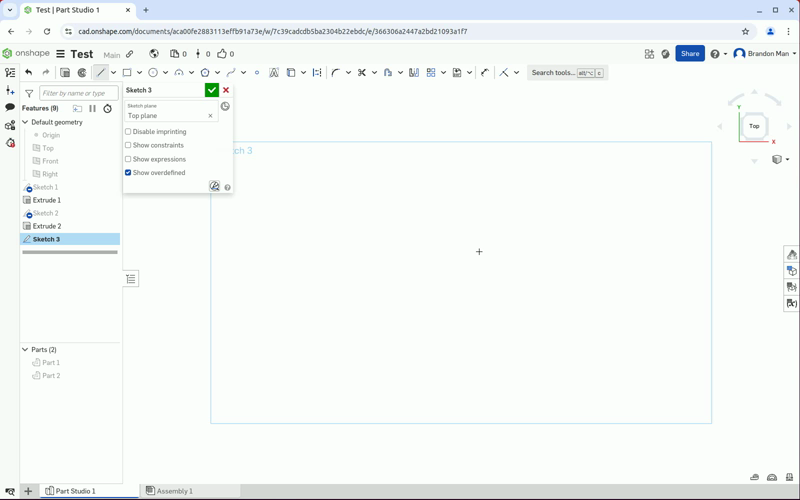
click(479, 251)
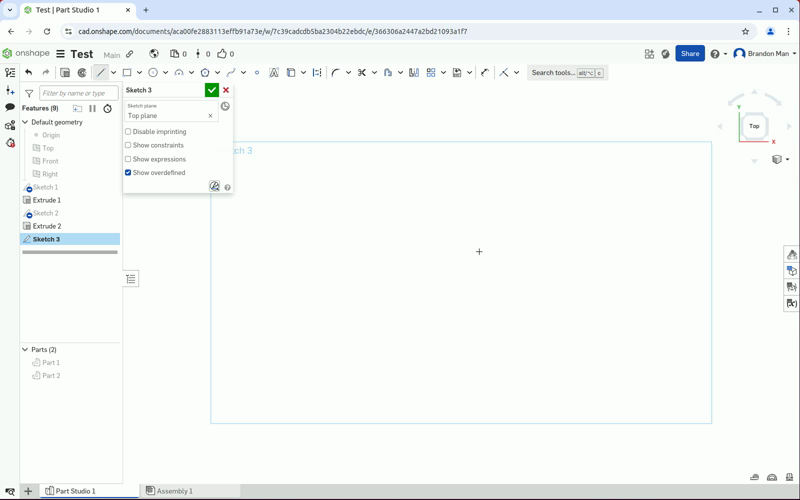
key_up(shift)
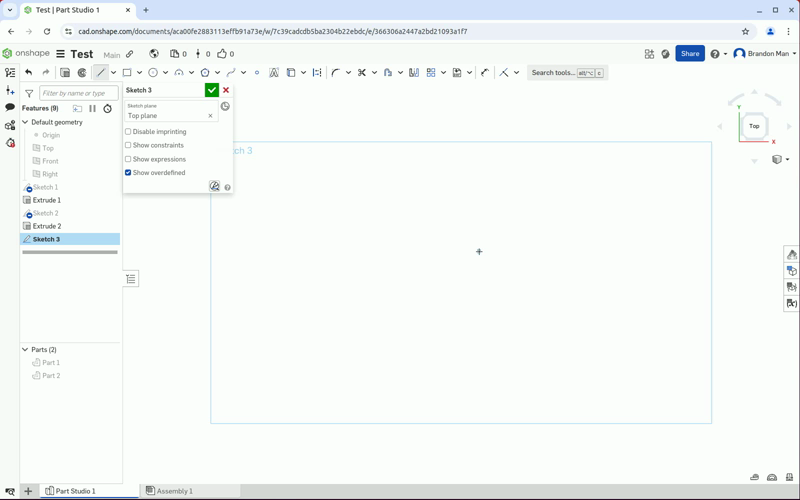
key_down(shift)
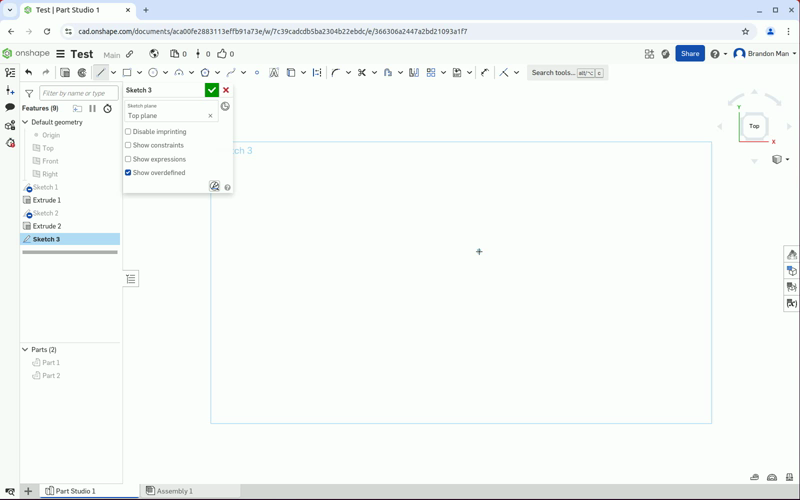
mouse_move(509, 251)
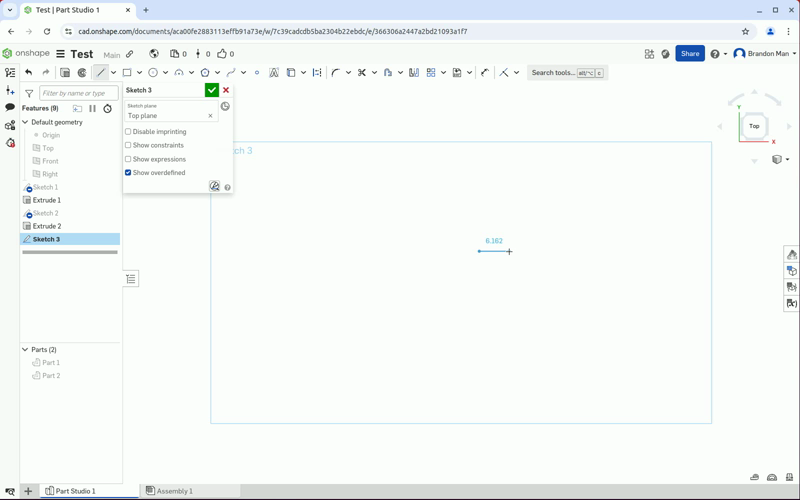
mouse_move(523, 251)
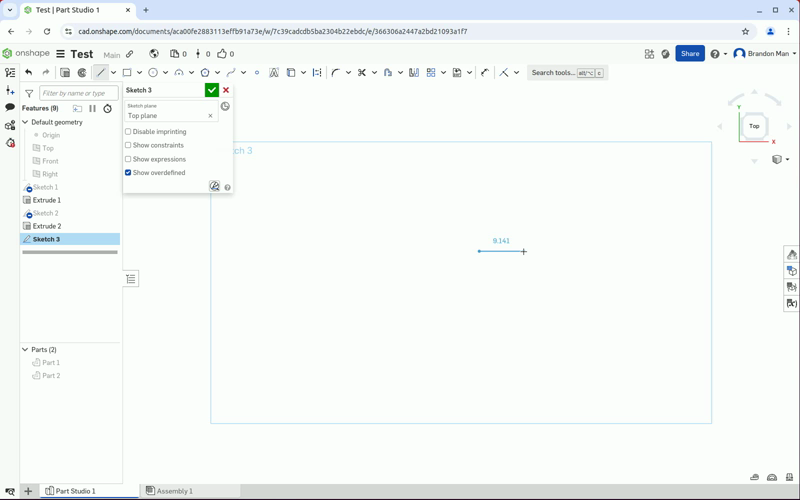
click(523, 251)
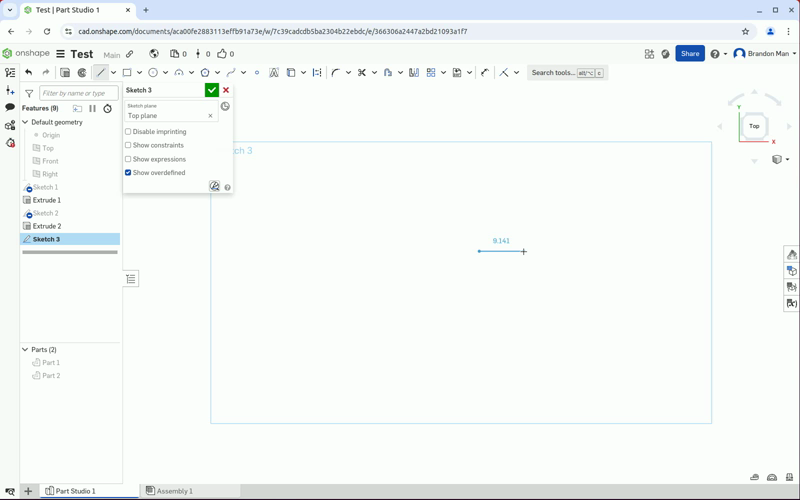
key_up(shift)
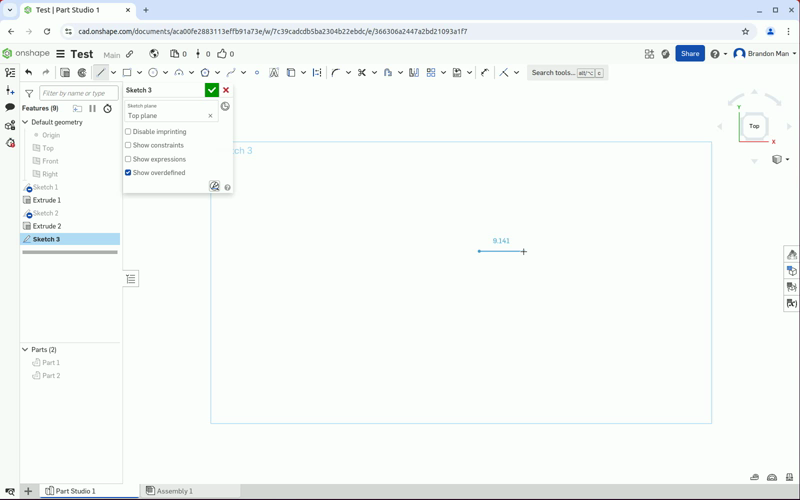
key_down(shift)
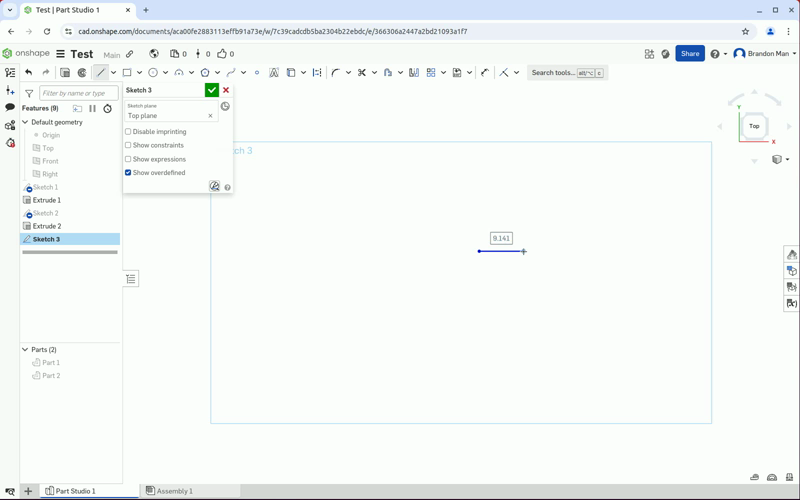
mouse_move(553, 251)
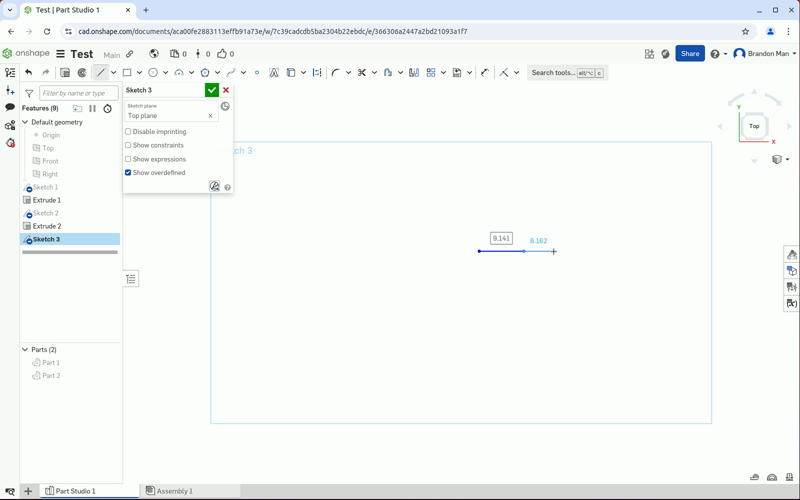
mouse_move(542, 251)
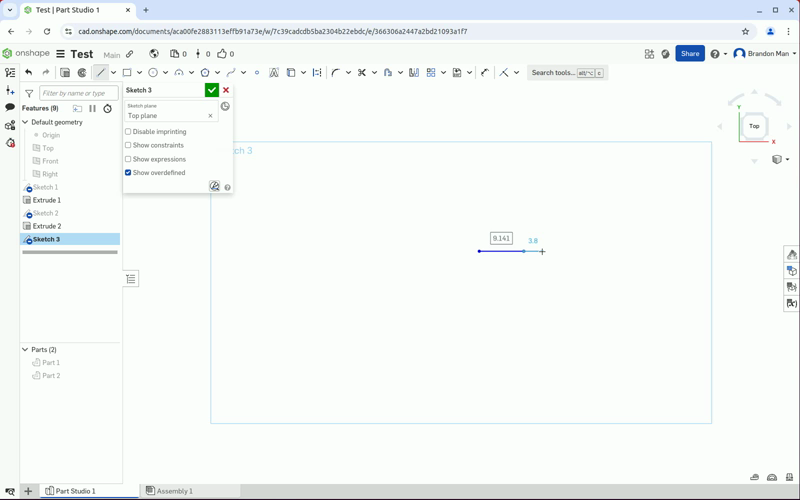
click(542, 251)
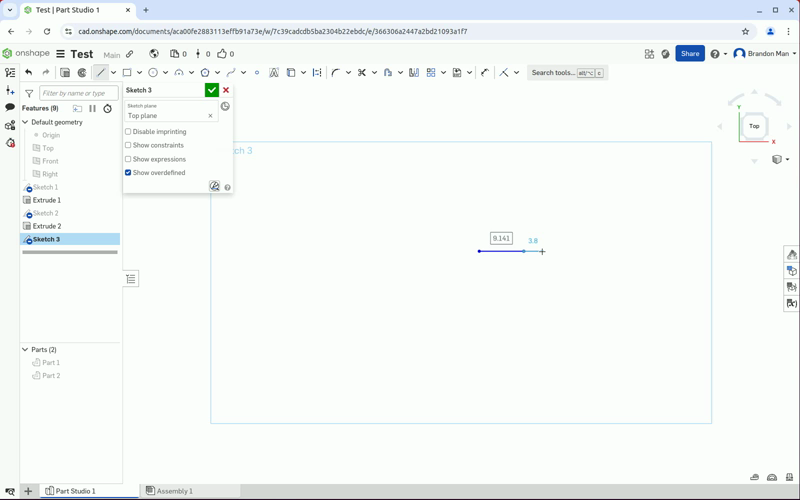
key_up(shift)
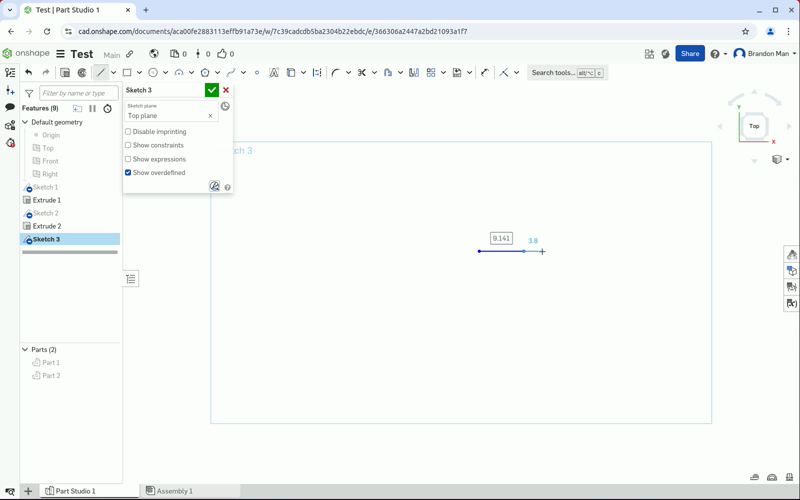
key_down(shift)
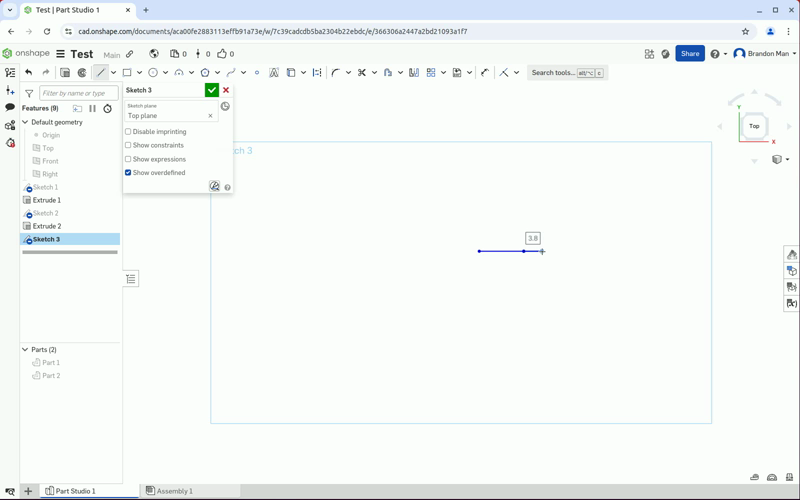
mouse_move(572, 251)
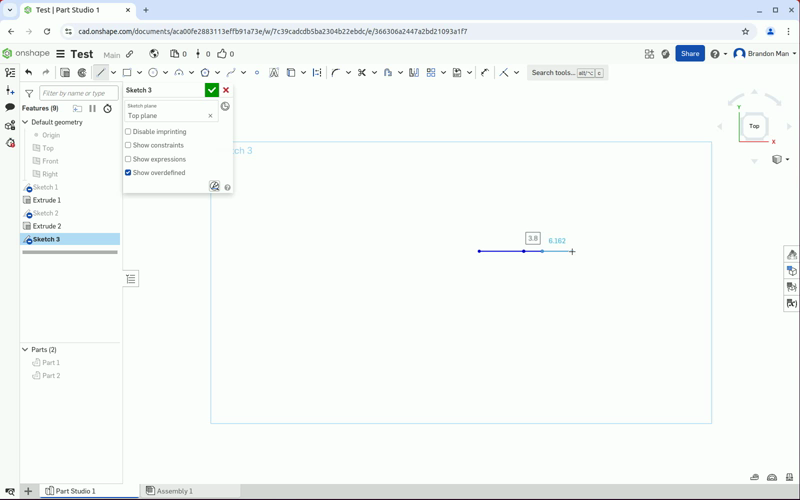
mouse_move(542, 228)
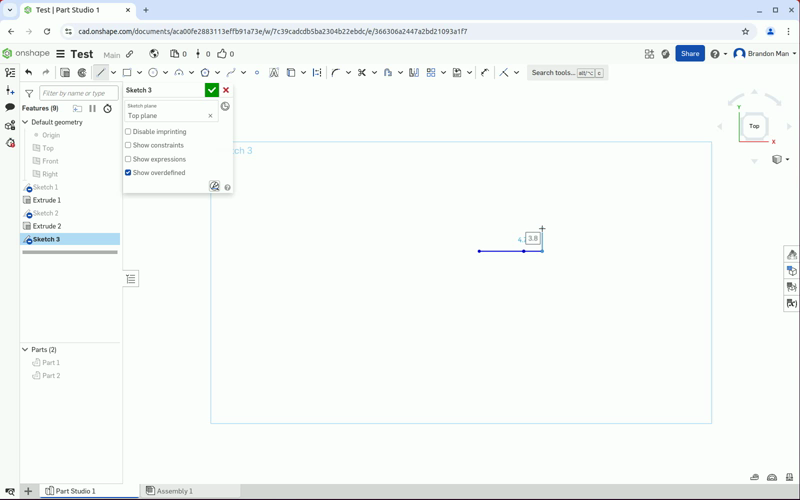
click(542, 228)
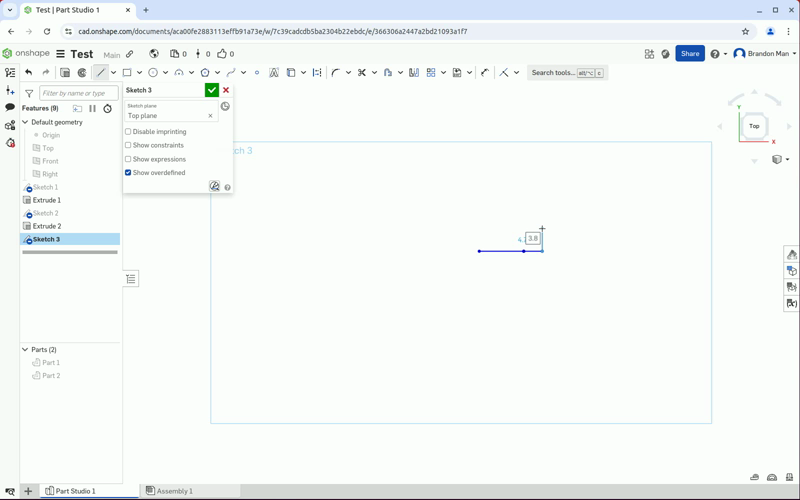
key_up(shift)
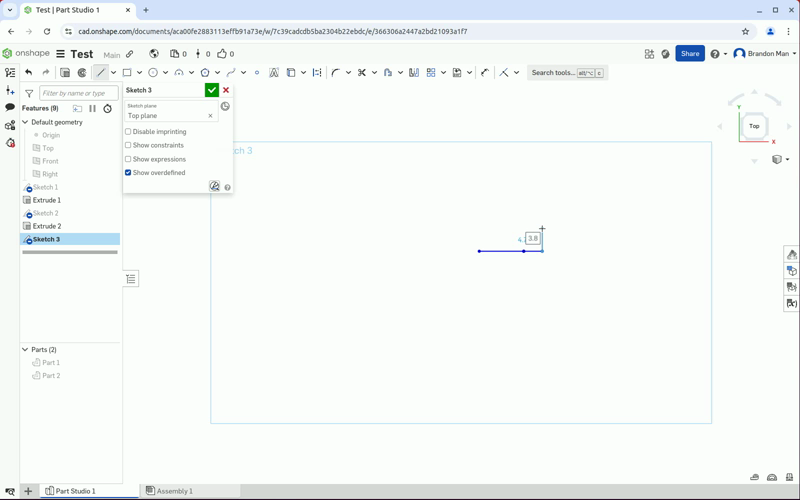
key_down(shift)
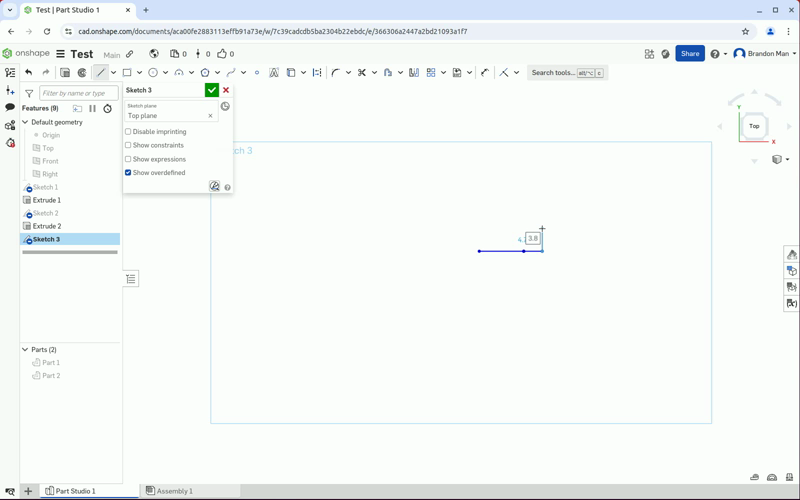
mouse_move(479, 228)
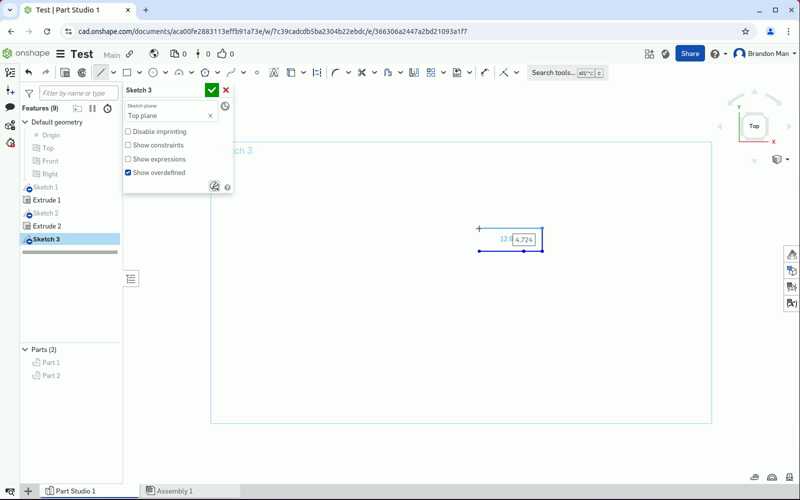
click(479, 228)
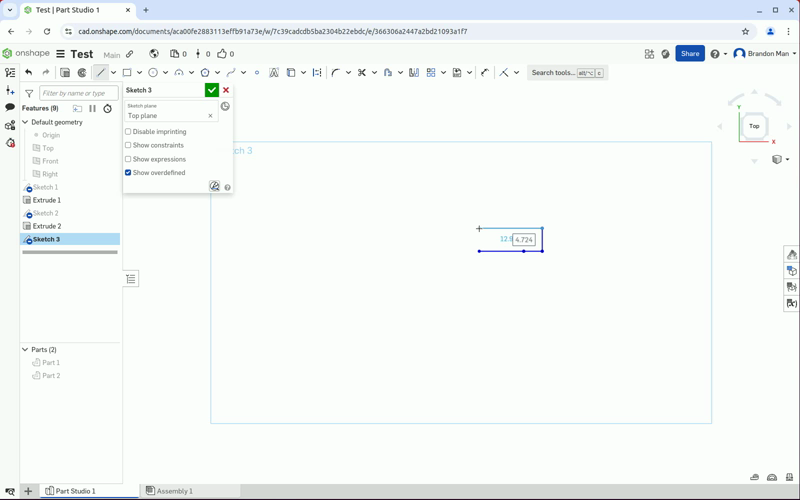
key_up(shift)
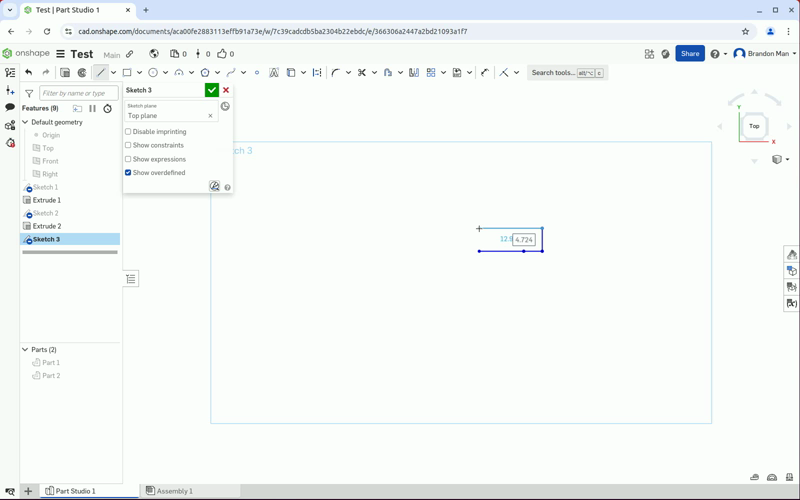
mouse_move(509, 228)
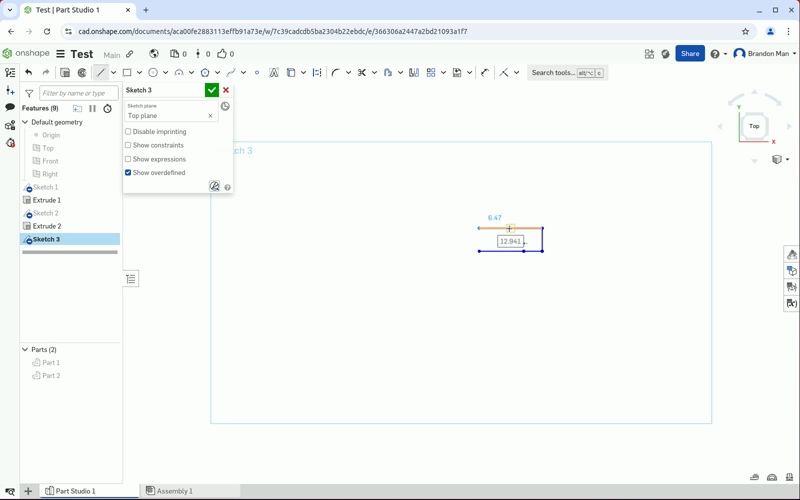
key_down(shift)
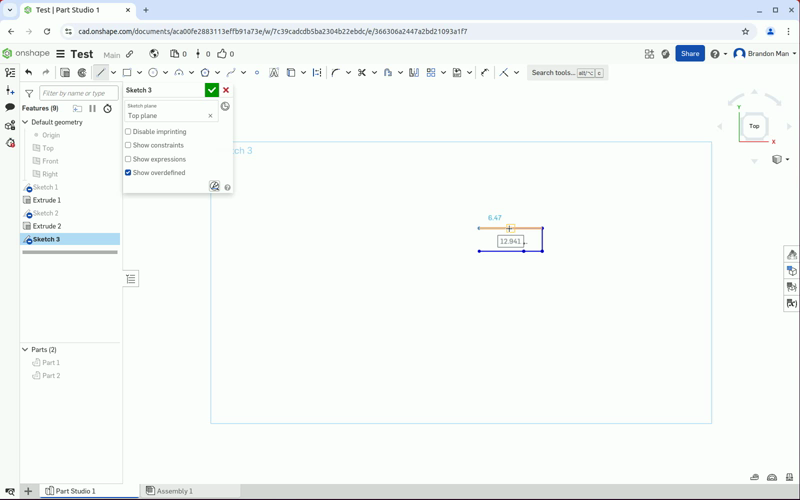
mouse_move(479, 251)
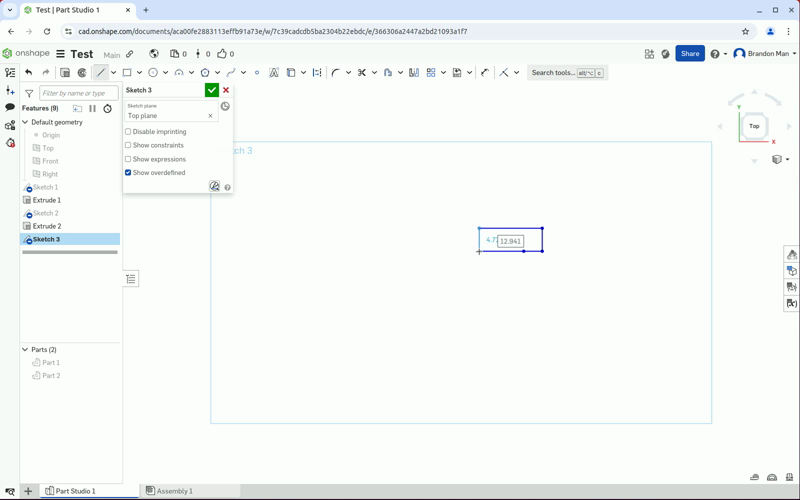
key_up(shift)
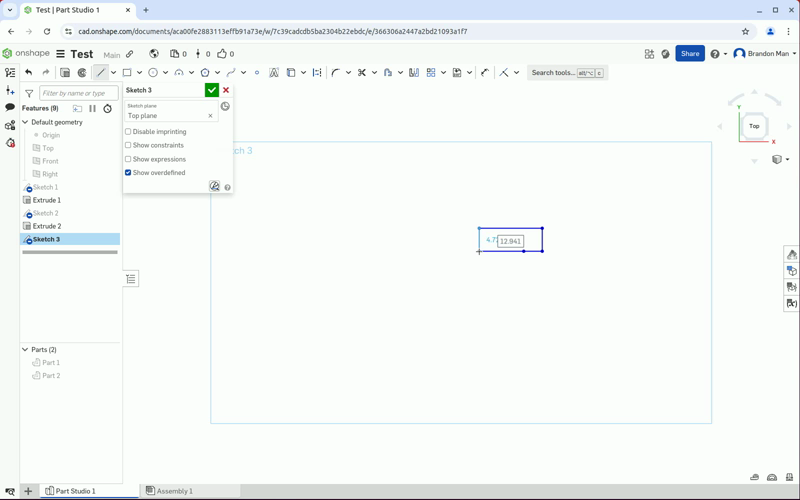
click(479, 251)
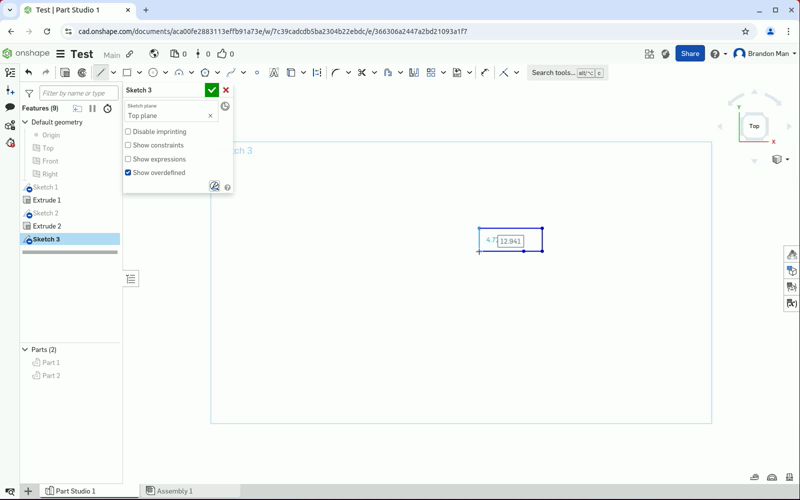
key(esc)
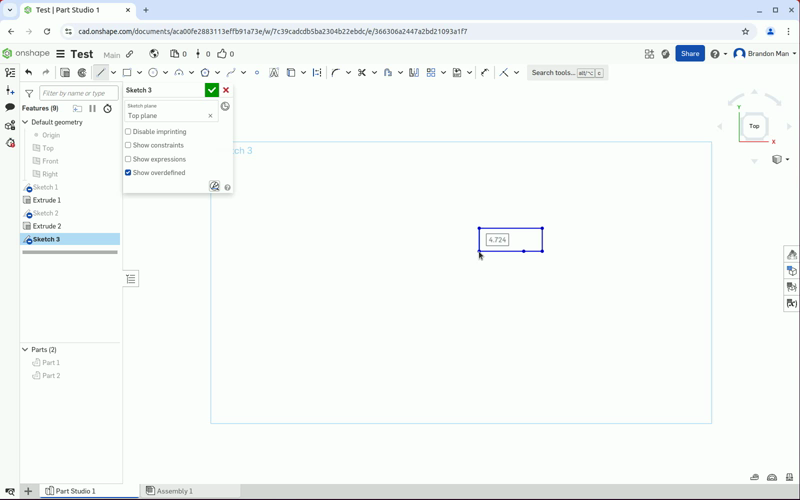
mouse_move(525, 231)
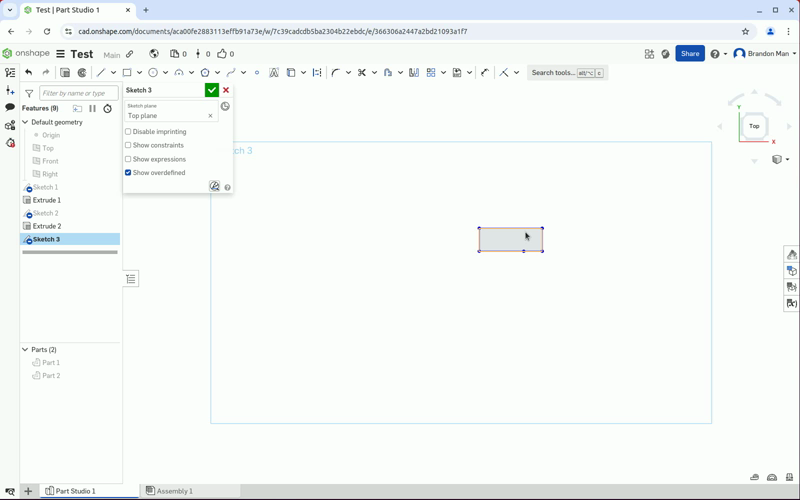
scroll(6)
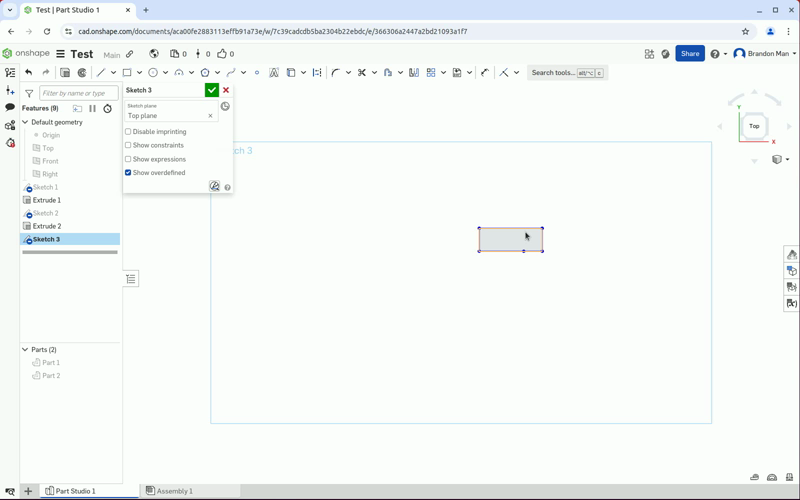
scroll(6)
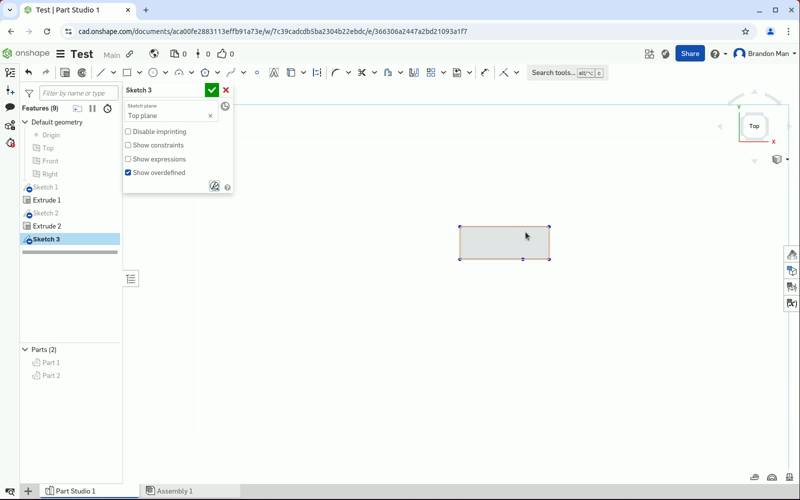
scroll(6)
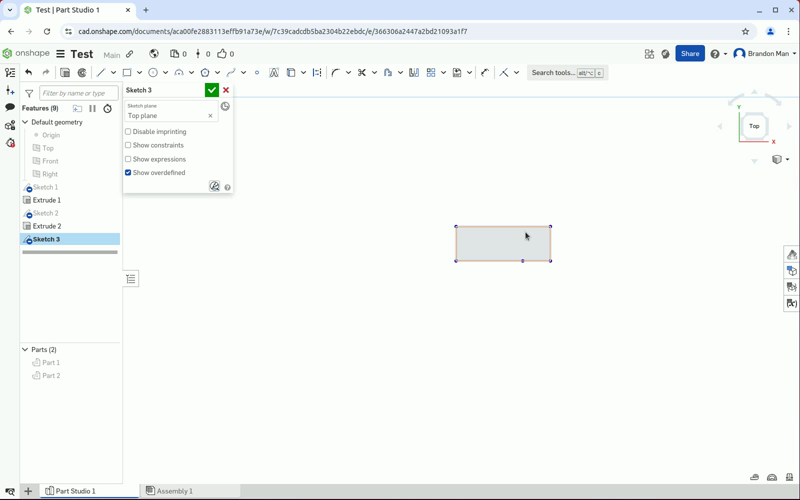
scroll(6)
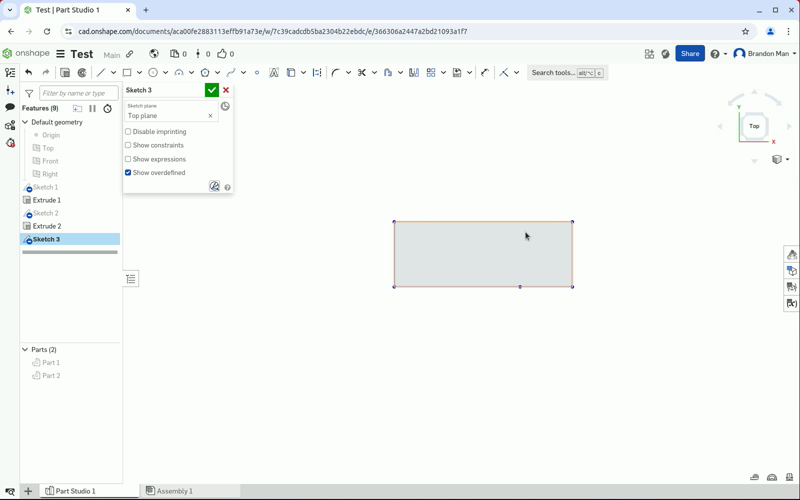
scroll(6)
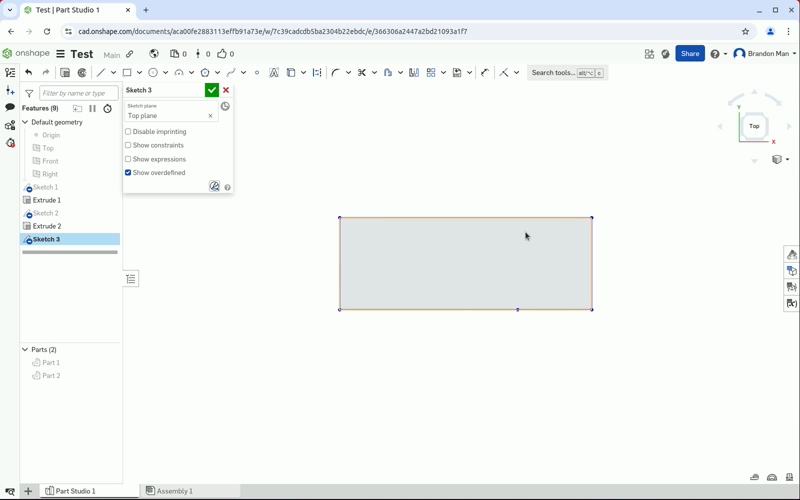
scroll(6)
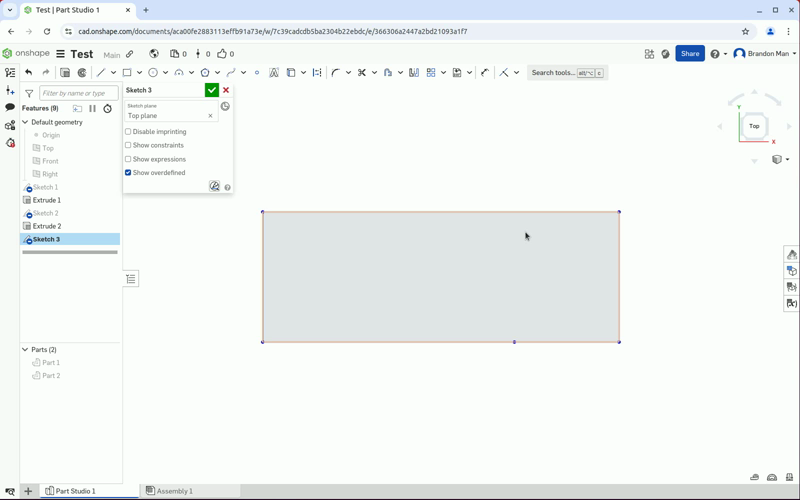
scroll(6)
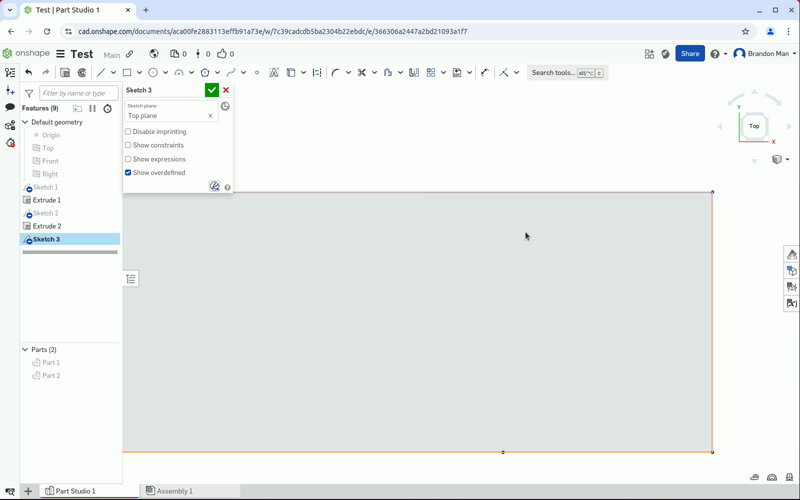
click(525, 231)
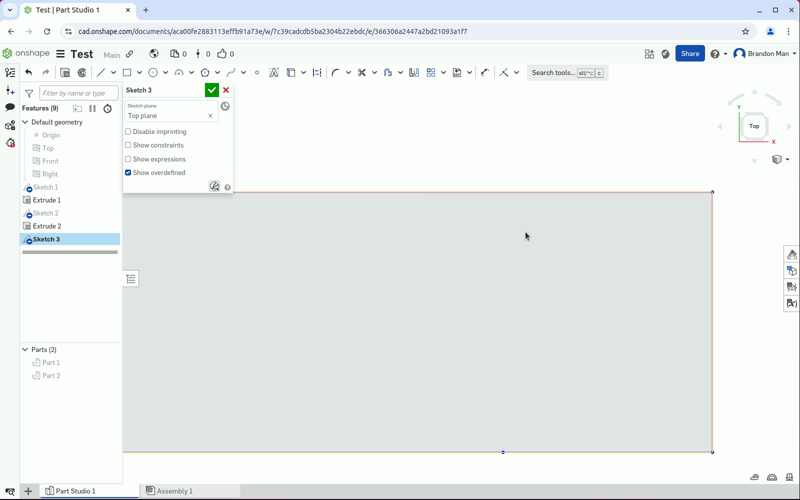
scroll(-6)
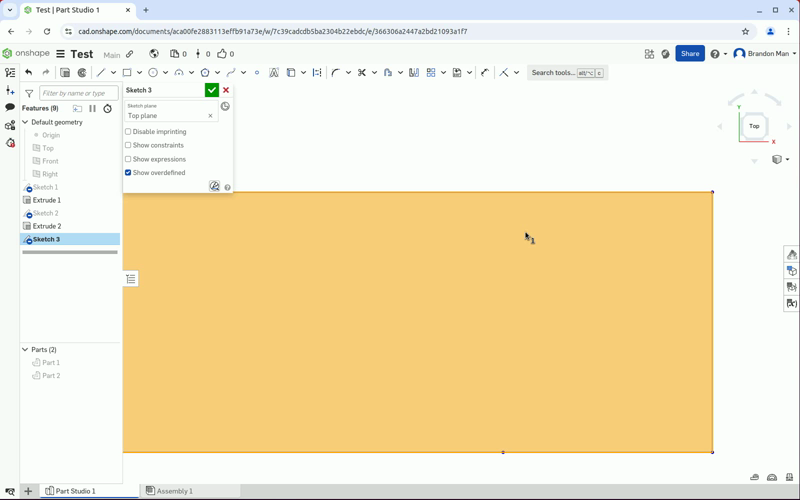
scroll(-6)
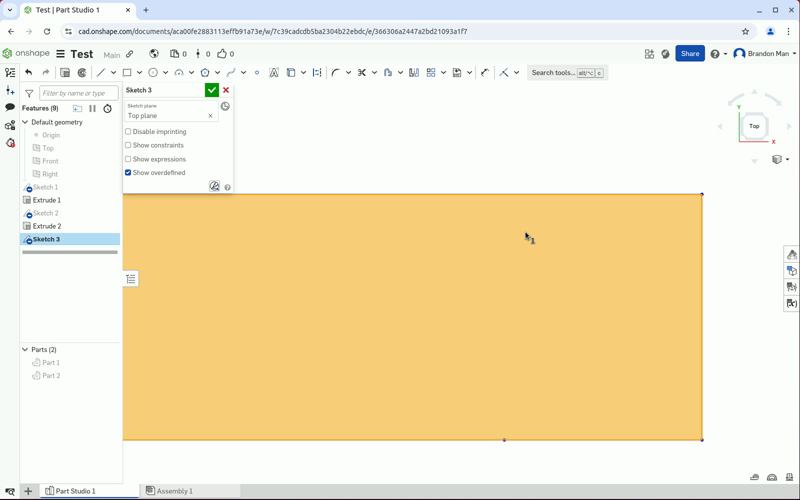
scroll(-6)
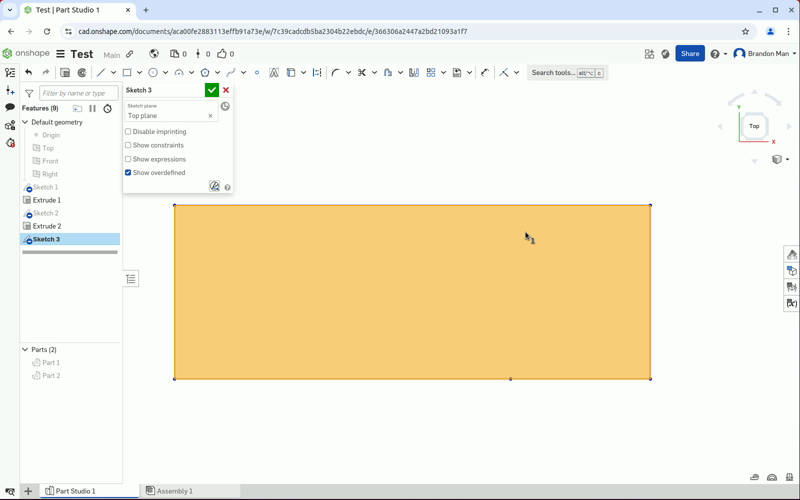
scroll(-6)
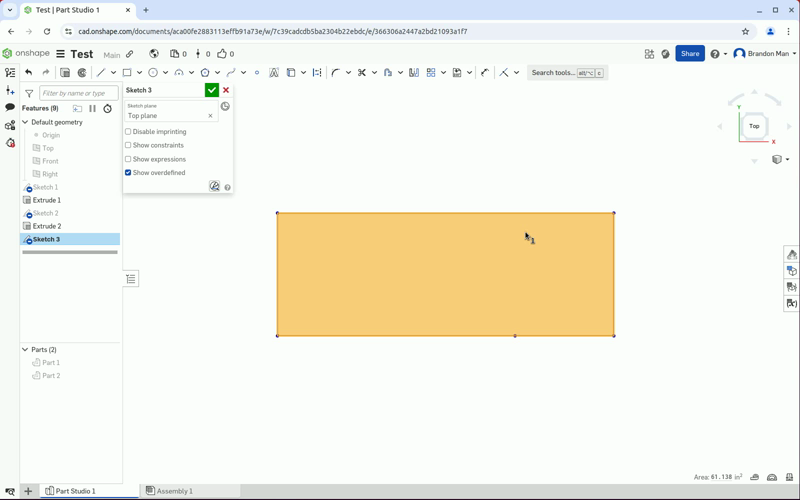
scroll(-6)
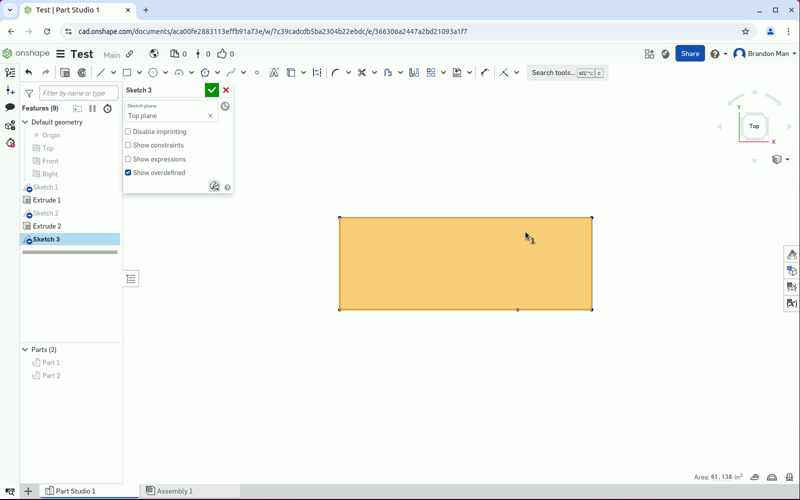
scroll(-6)
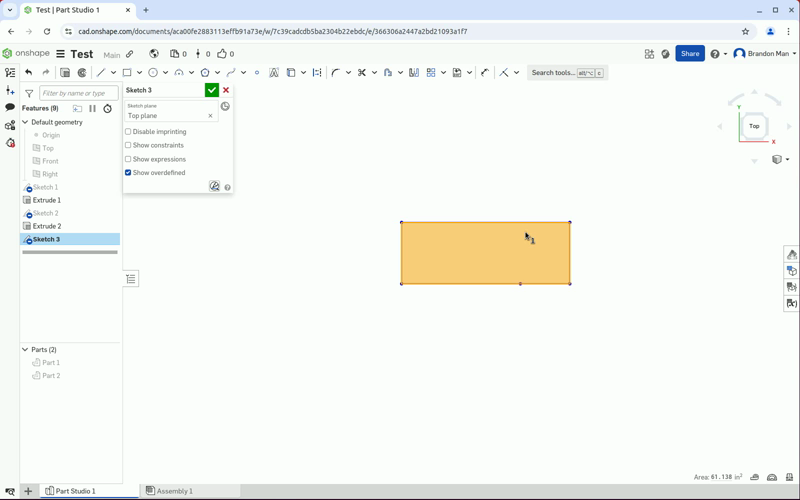
scroll(-6)
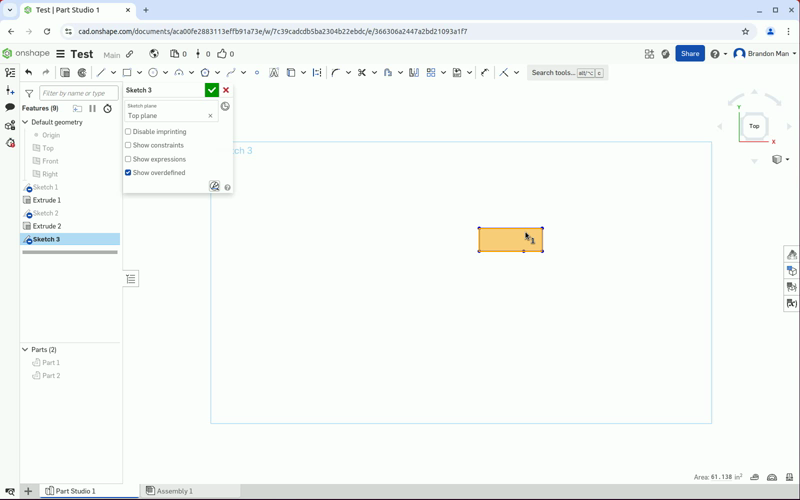
mouse_move(73, 352)
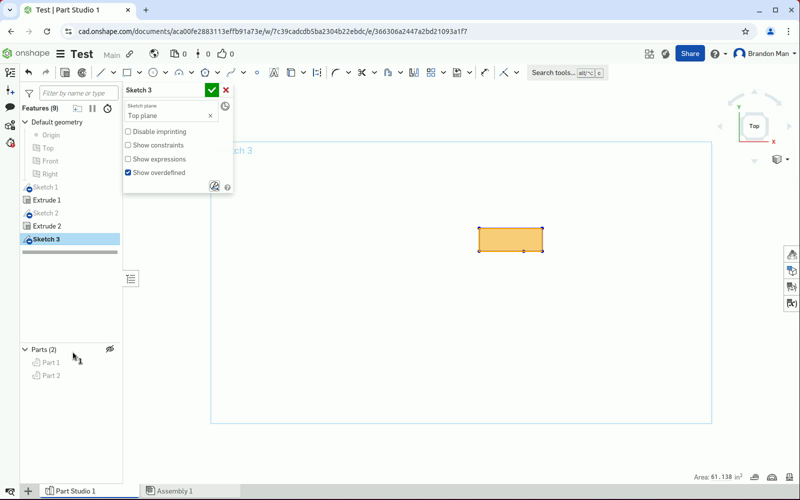
key(shift+y)
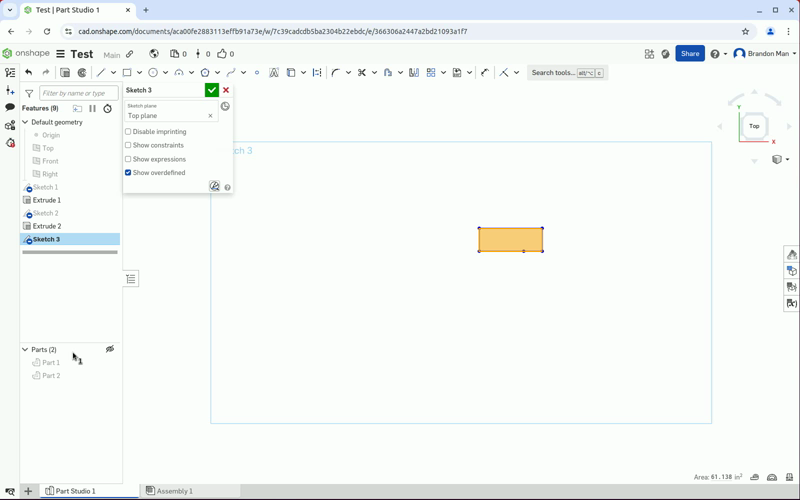
key(shift+e)
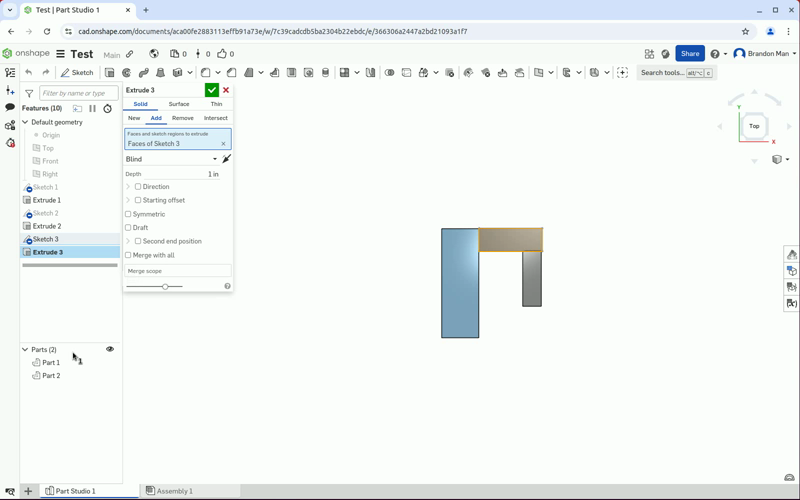
mouse_move(143, 106)
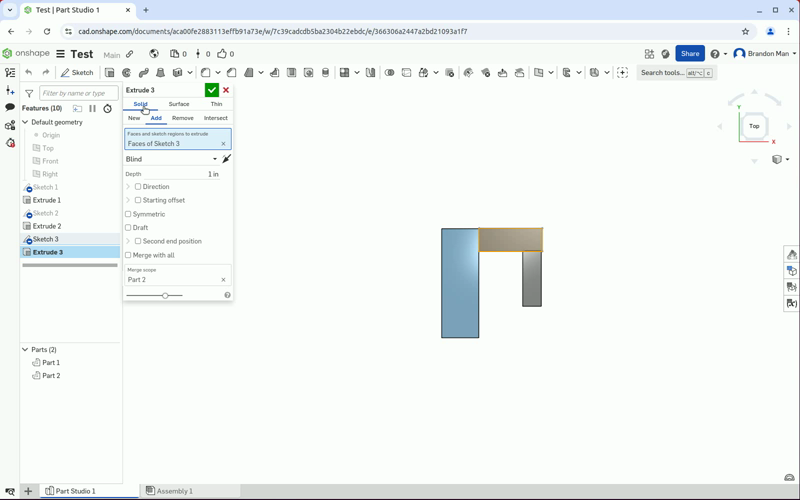
click(143, 106)
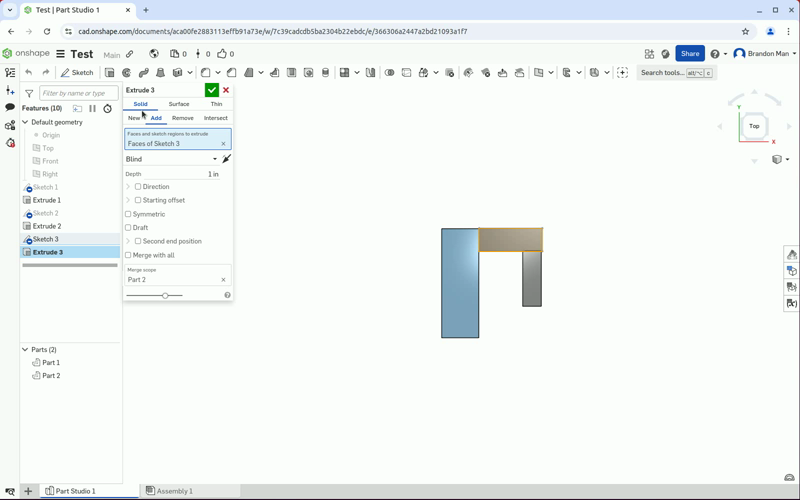
mouse_move(137, 120)
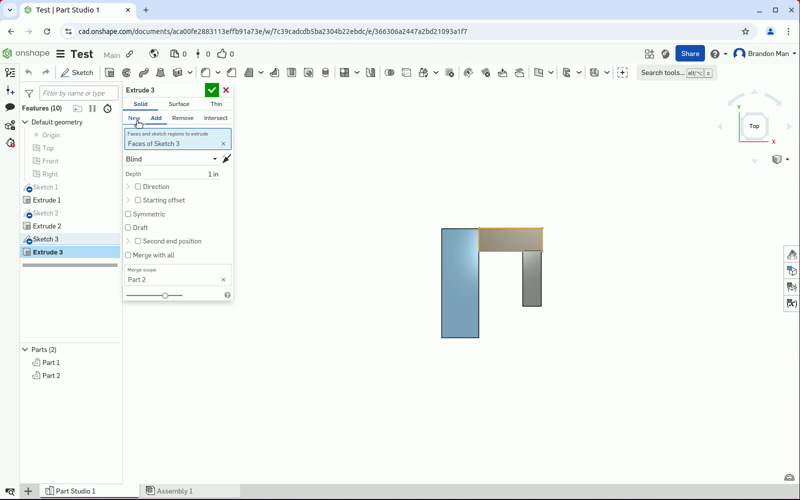
click(137, 120)
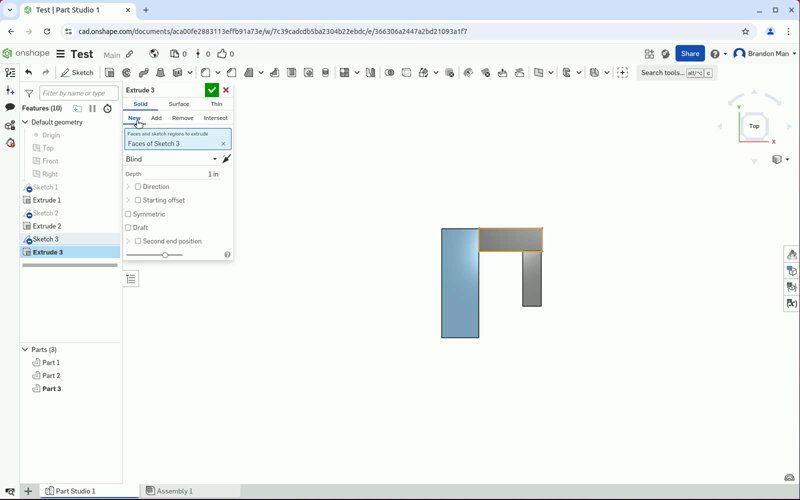
key(tab, 4)
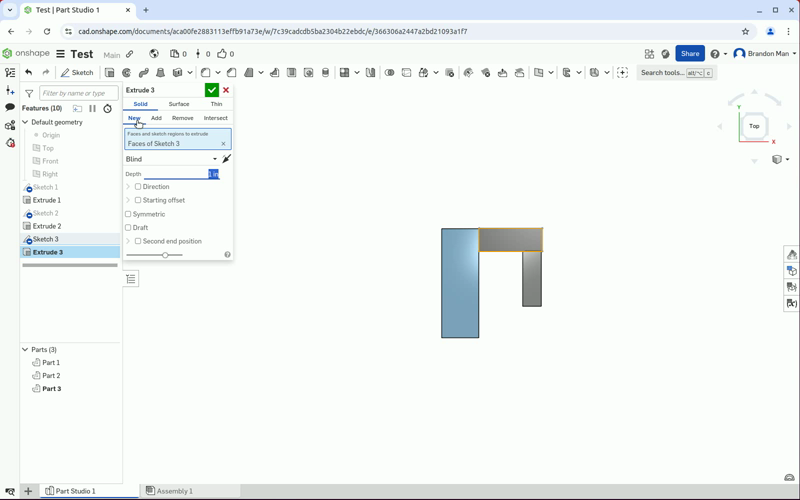
text(23.108)
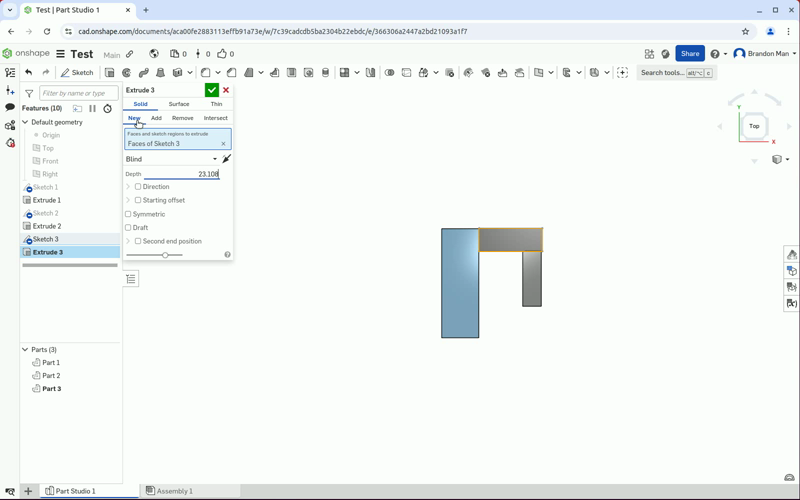
key(enter)
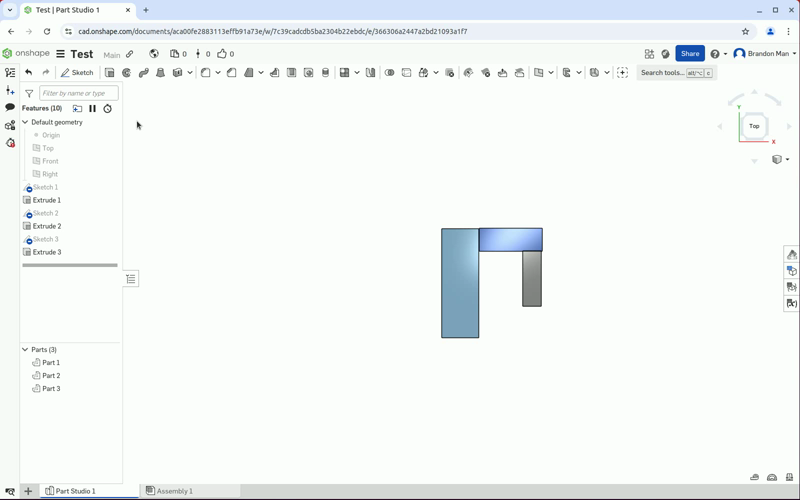
key(shift+h)
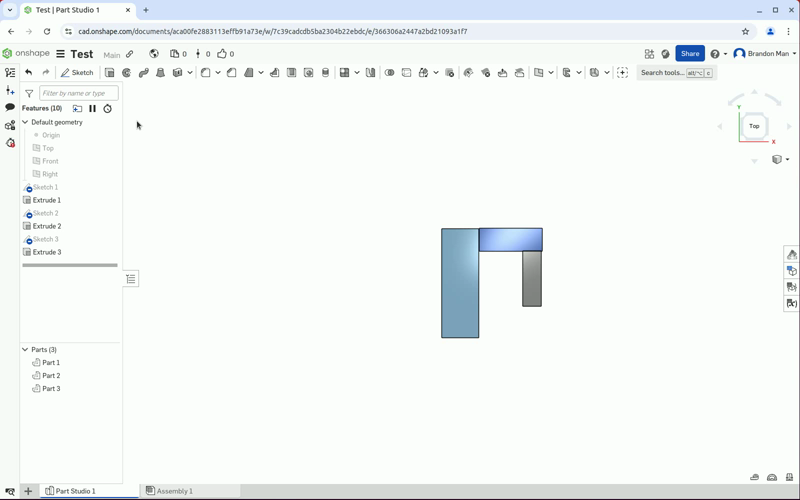
key(shift+h)
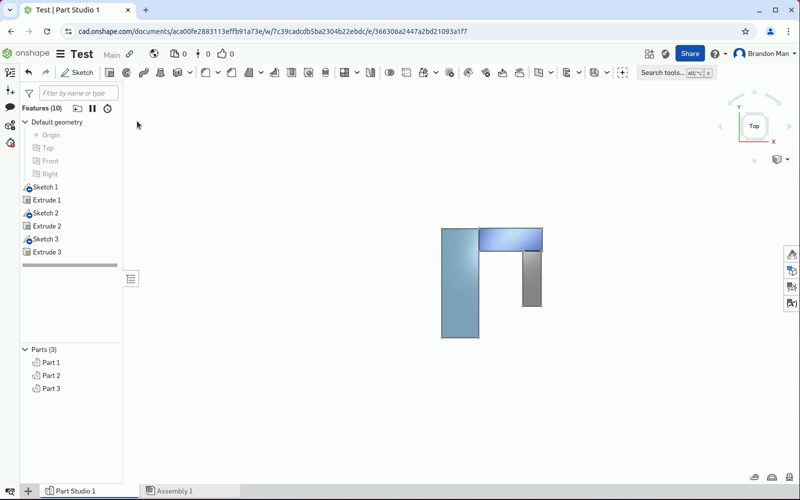
key(shift+7)
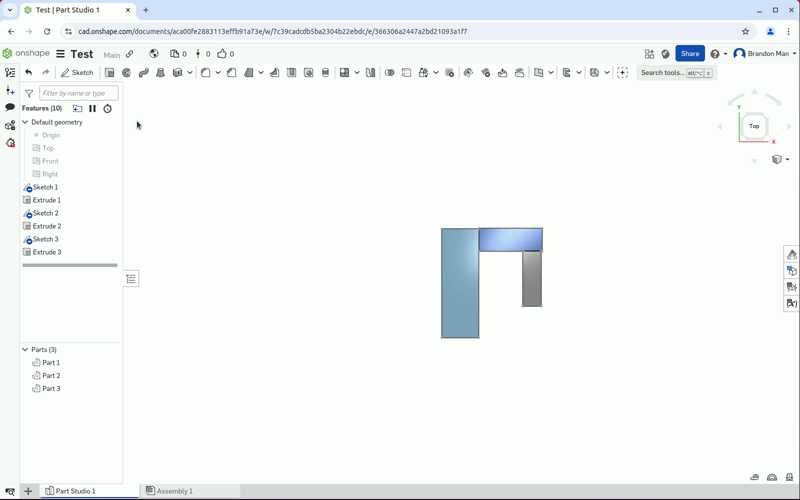
key(up, 3)
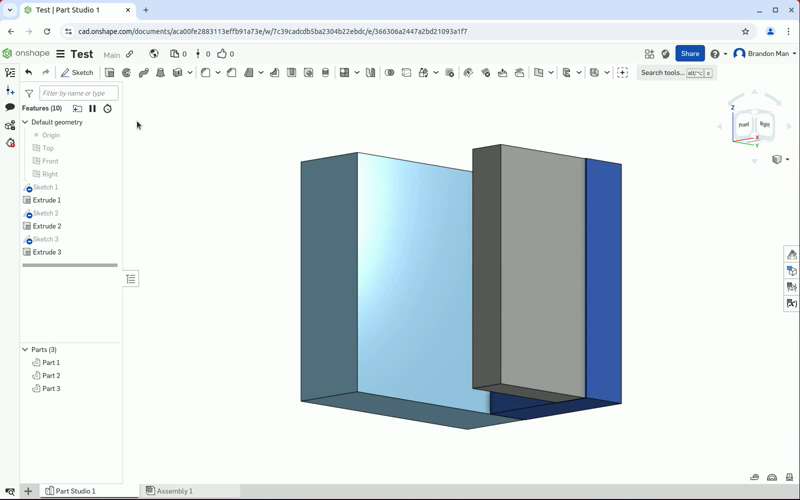
key(left, 3)
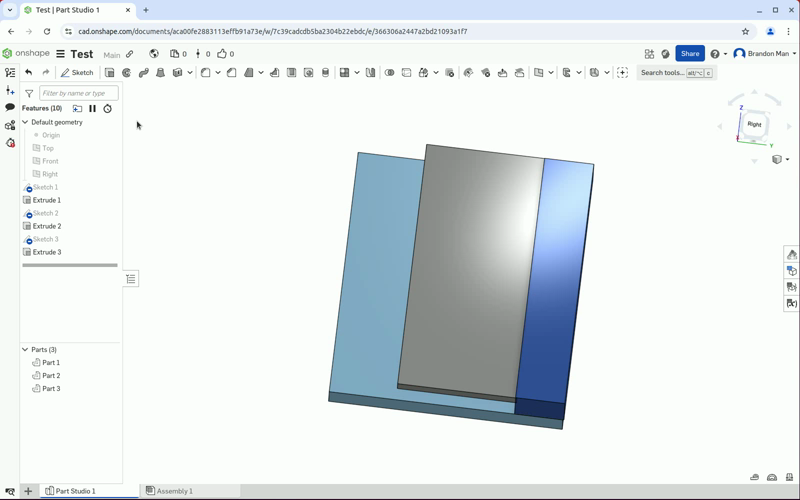
key(right, 3)
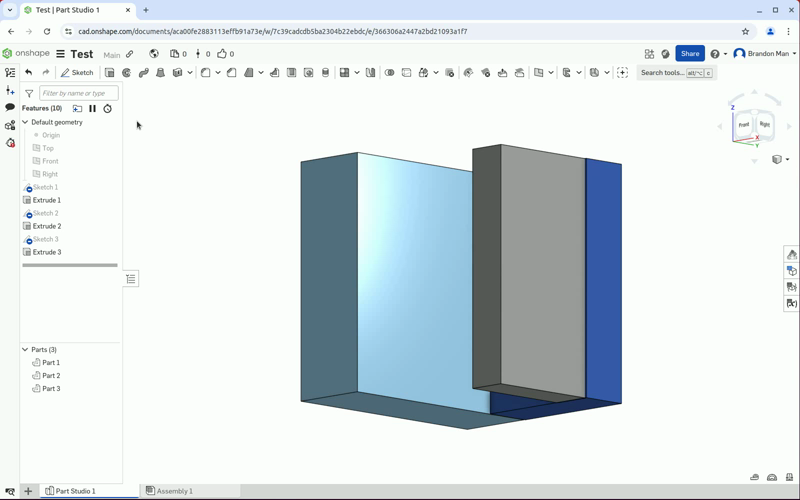
key(down, 3)
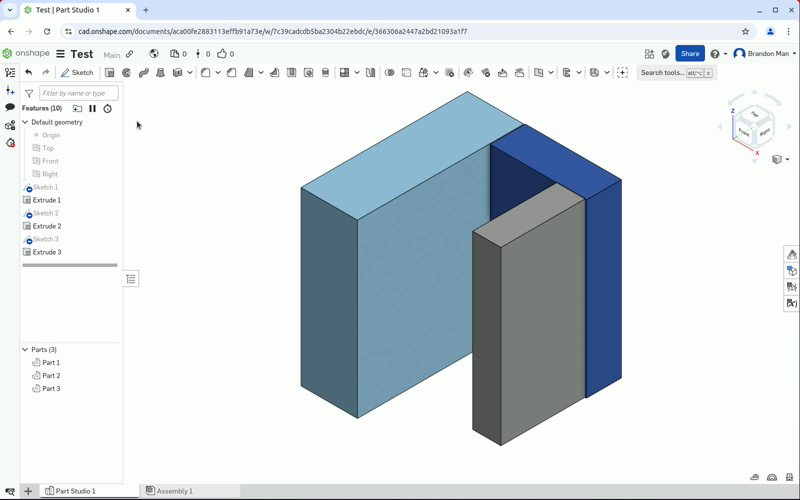
mouse_move(73, 189)
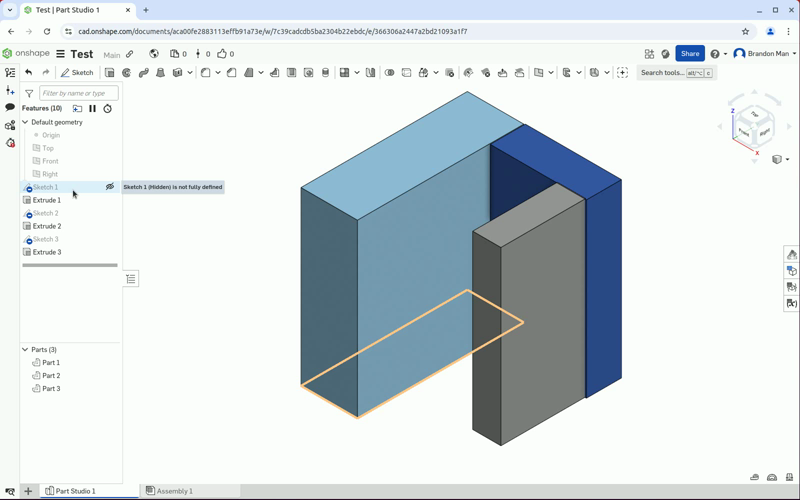
click(73, 189)